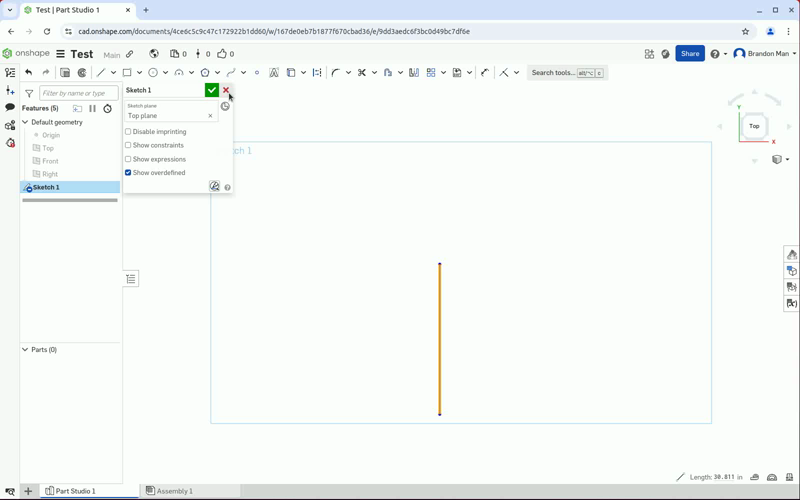
key(shift+h)
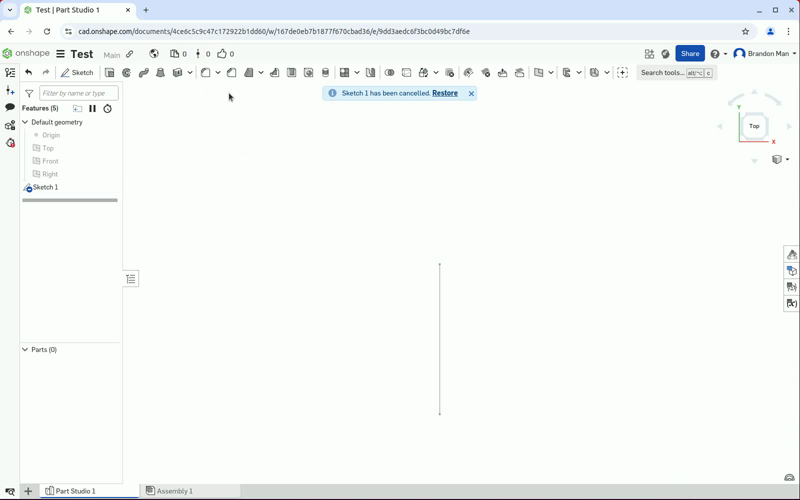
key(shift+s)
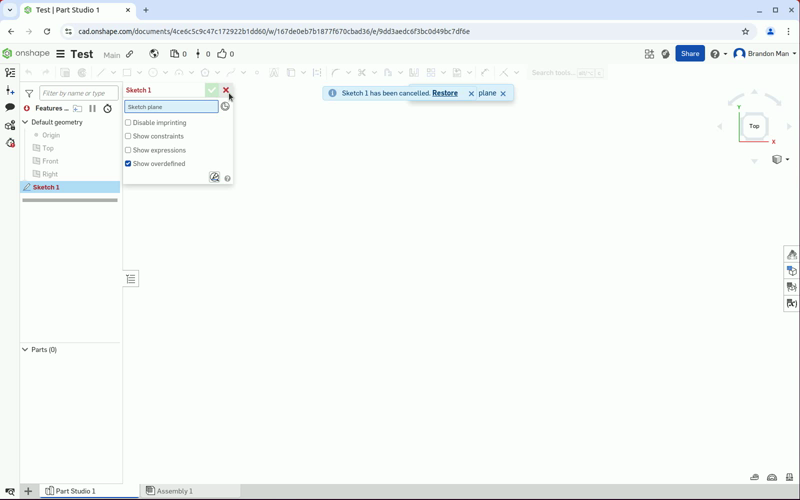
mouse_move(73, 150)
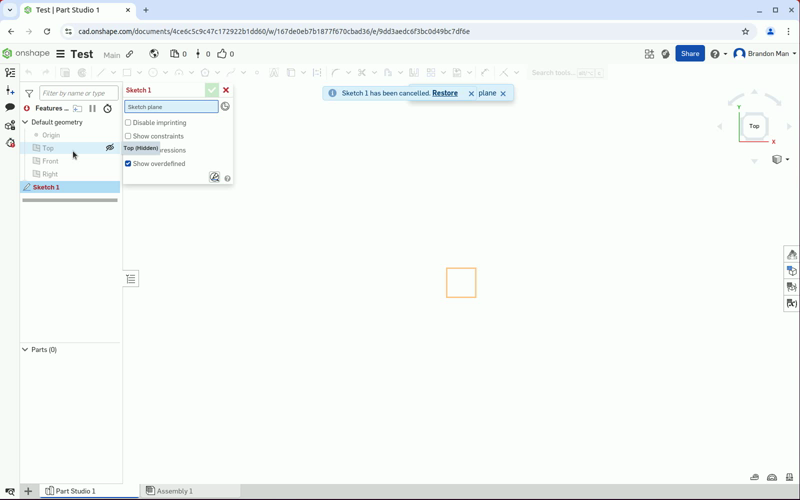
click(73, 150)
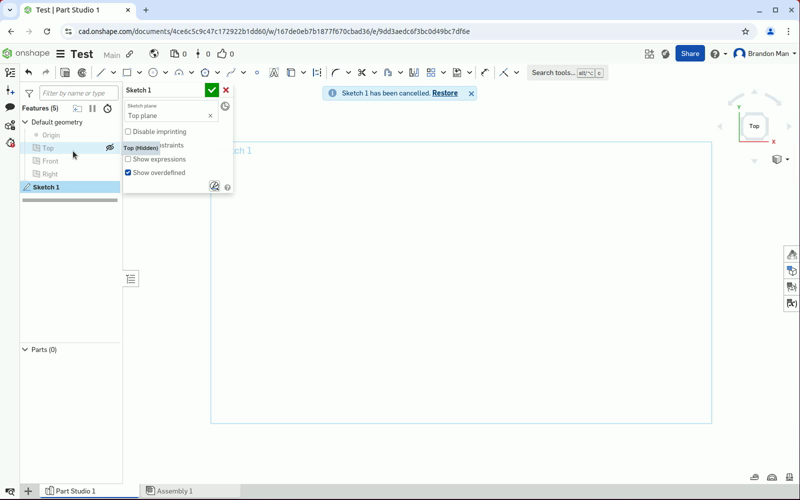
mouse_move(73, 352)
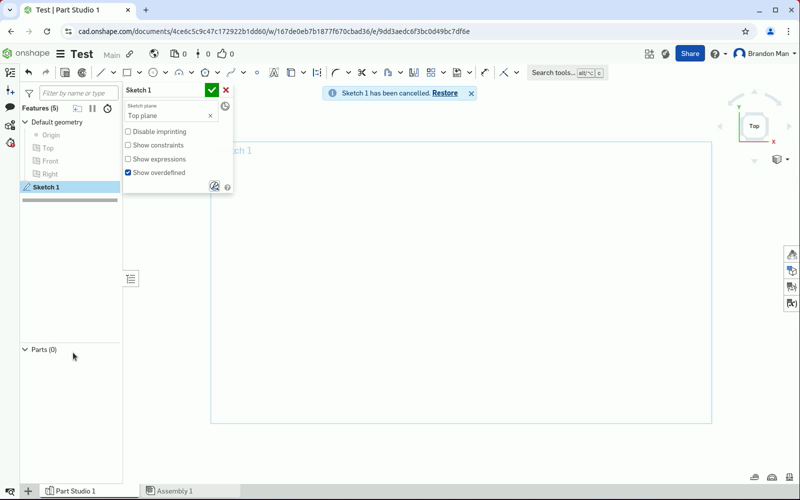
key(y)
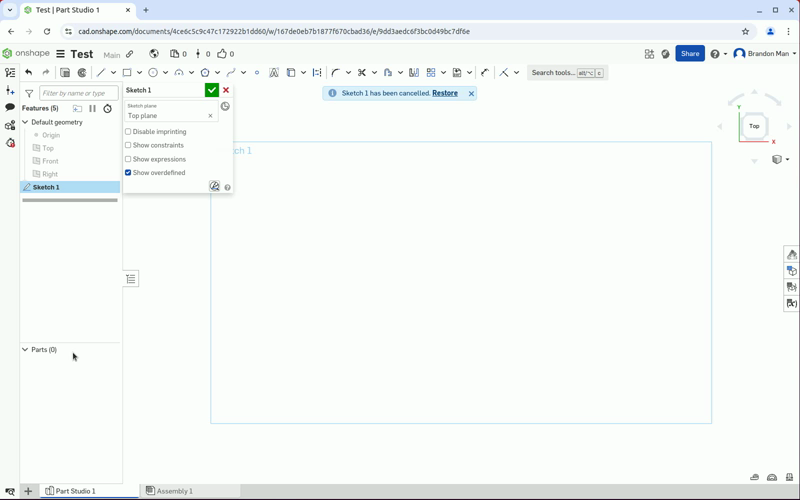
key(c)
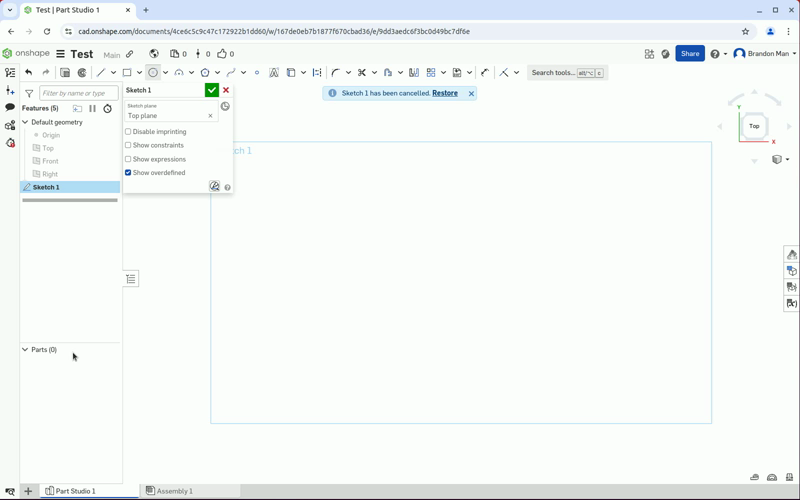
key_down(shift)
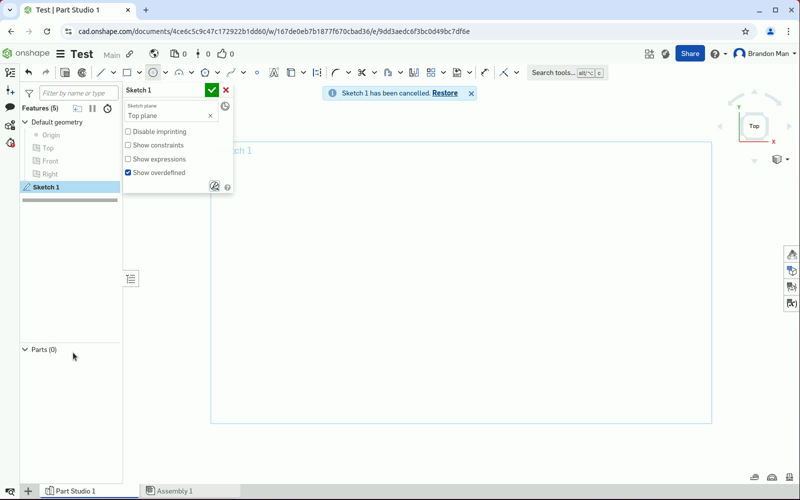
mouse_move(461, 282)
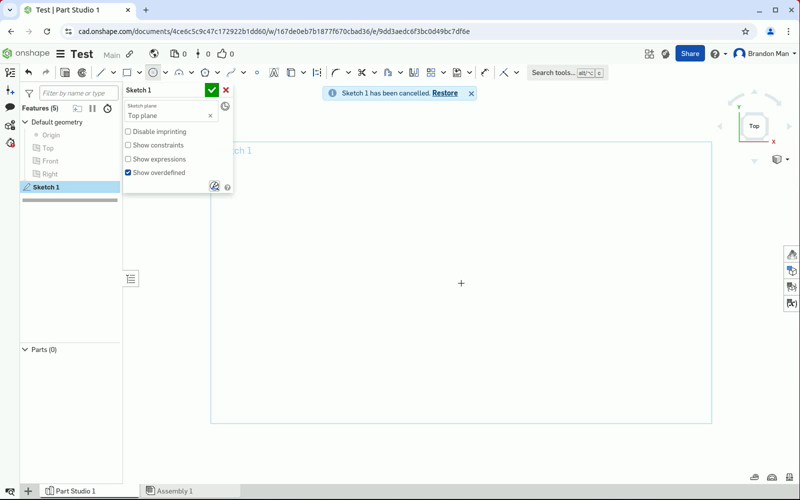
click(461, 282)
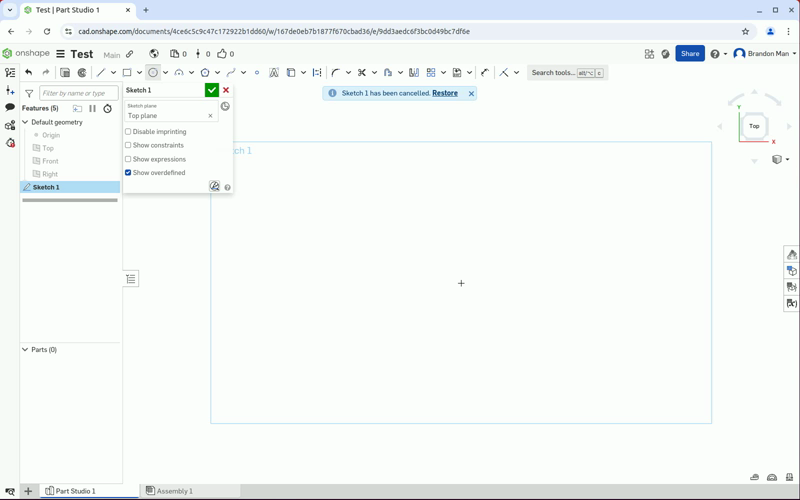
key_up(shift)
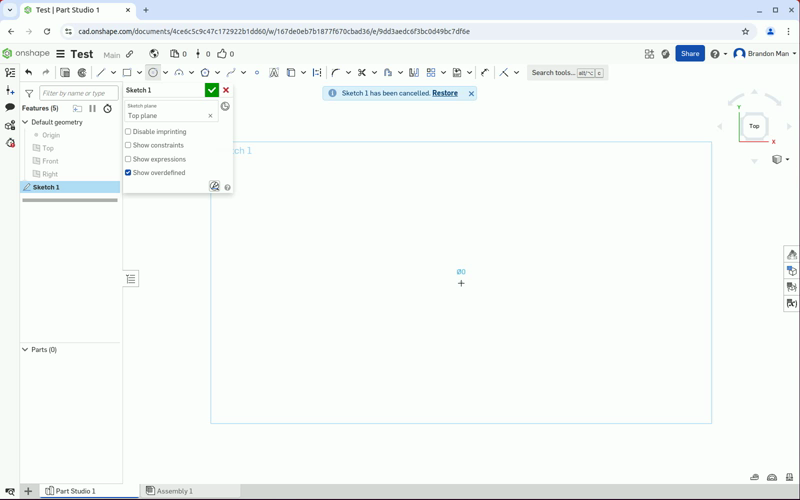
mouse_move(574, 282)
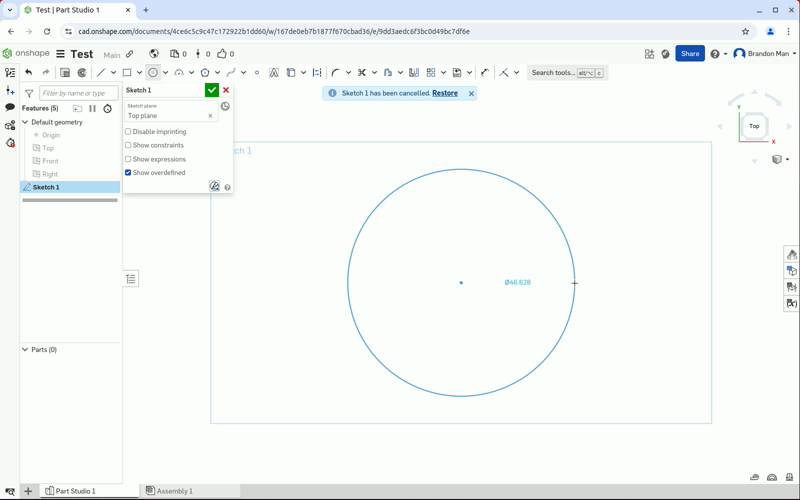
click(574, 282)
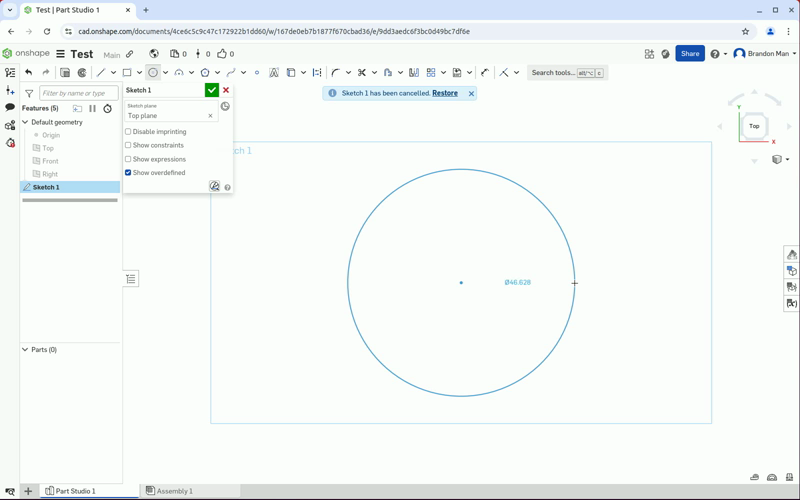
key(esc)
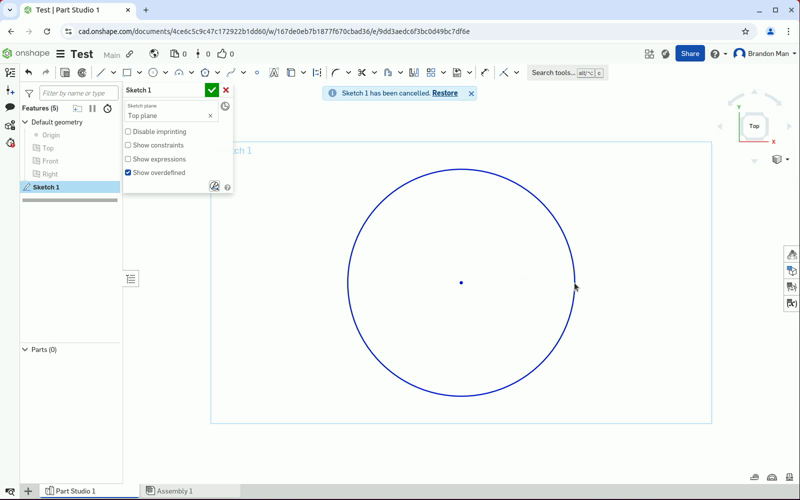
mouse_move(463, 273)
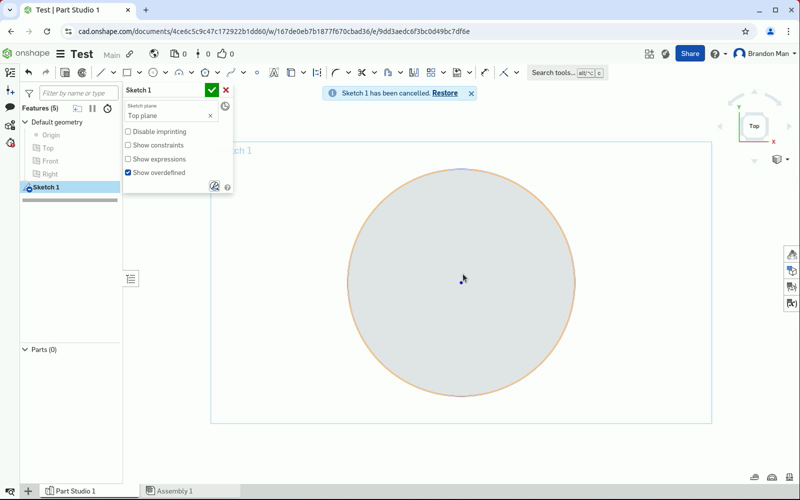
click(463, 273)
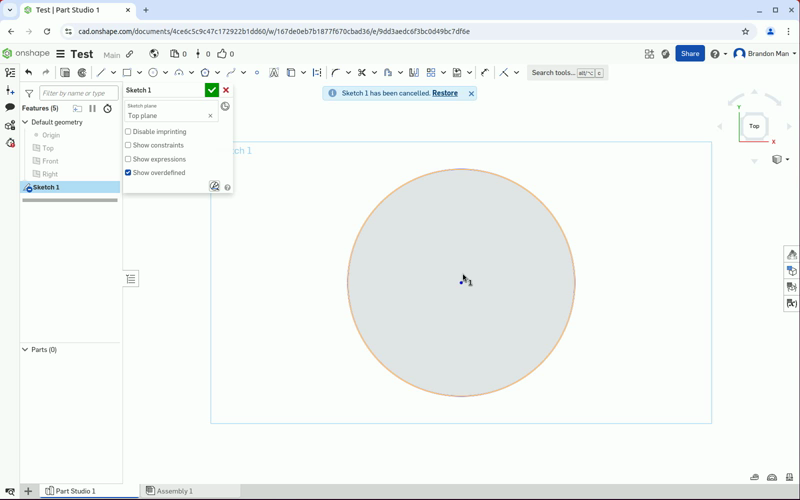
mouse_move(73, 352)
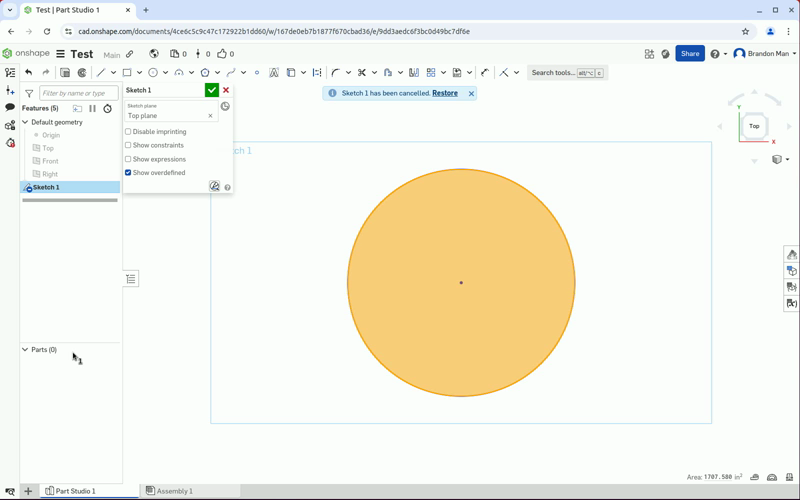
key(shift+y)
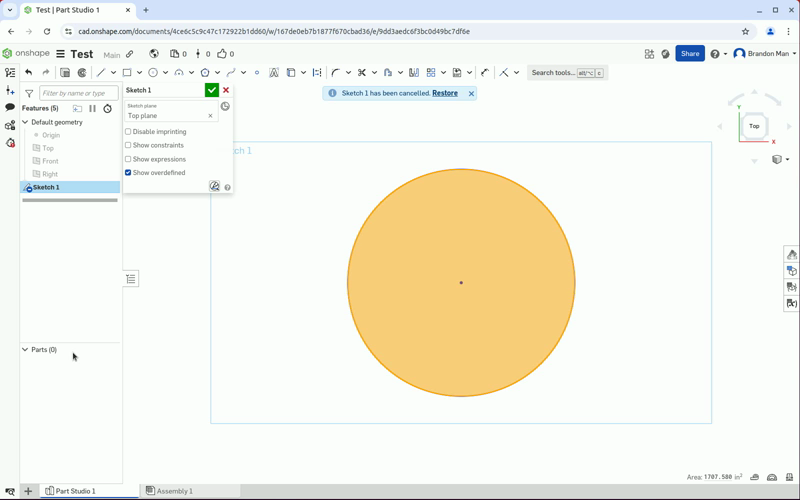
key(shift+e)
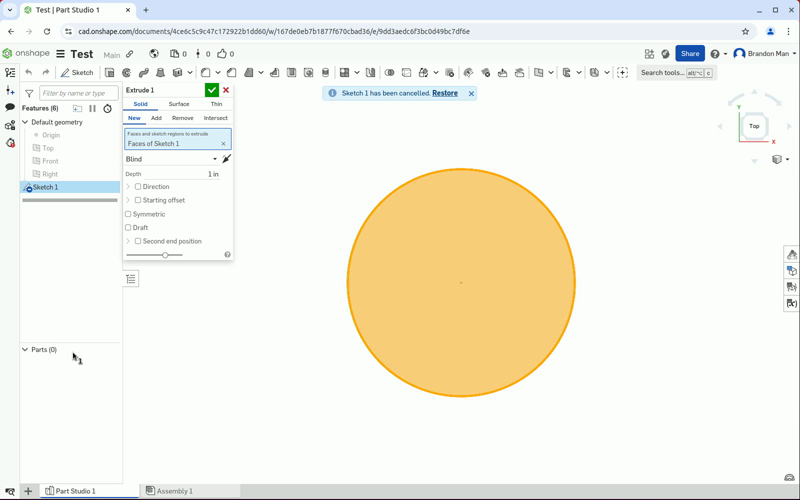
mouse_move(143, 106)
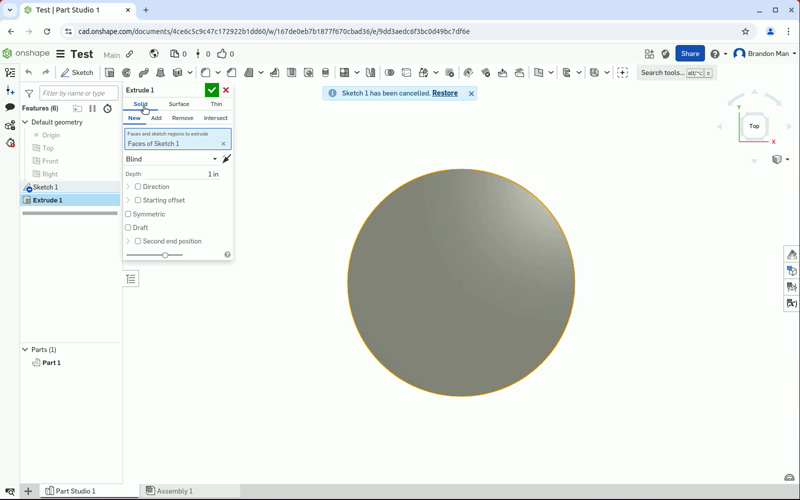
click(143, 106)
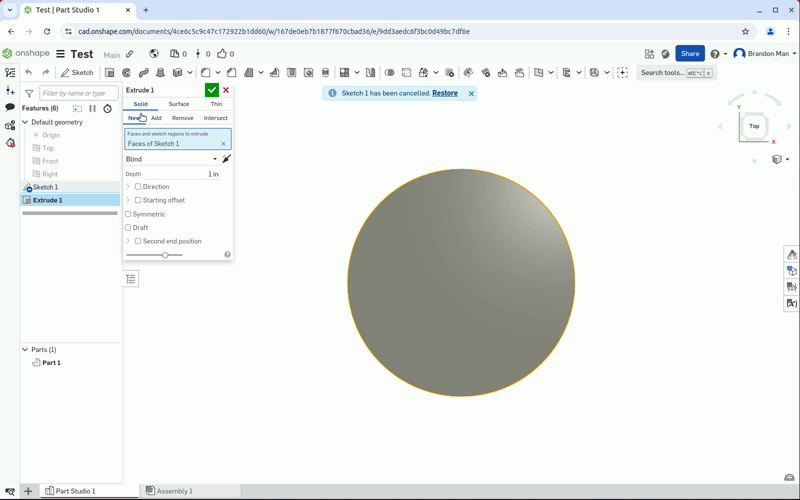
mouse_move(137, 120)
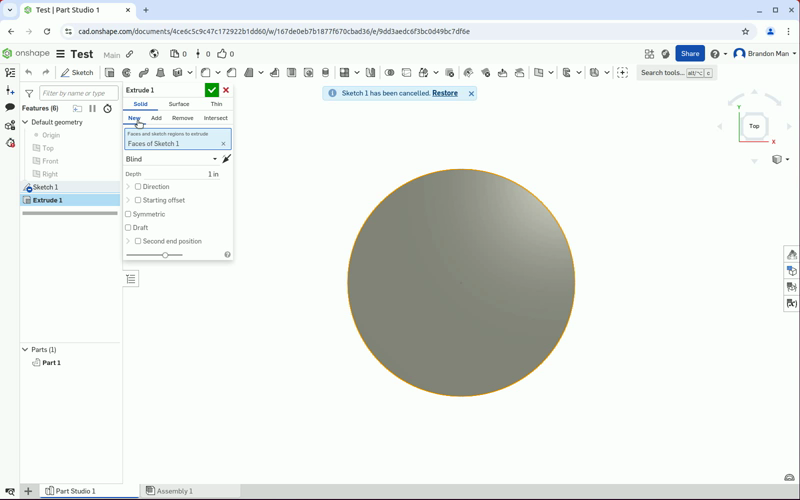
click(137, 120)
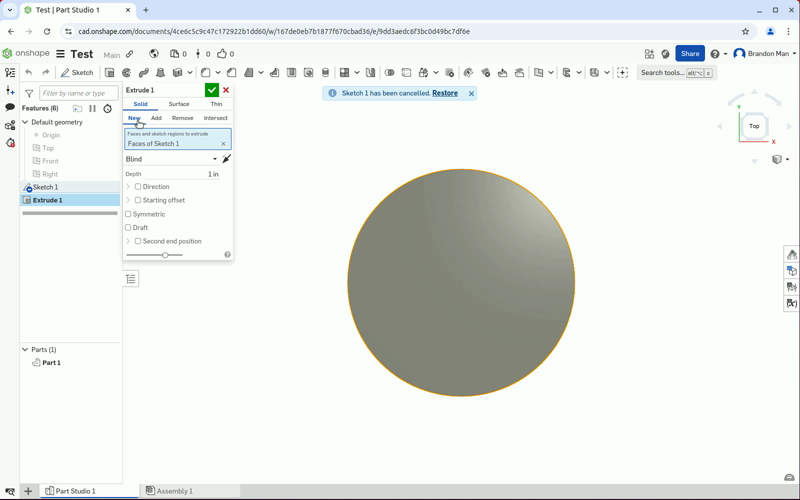
key(tab, 4)
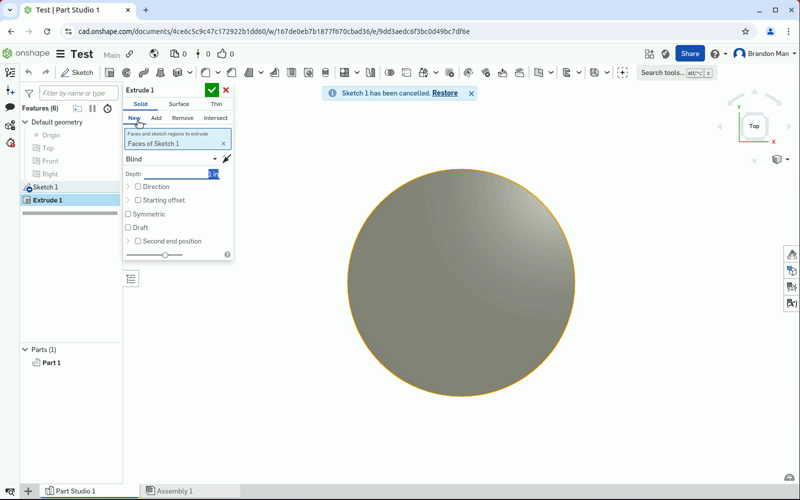
text(3.851)
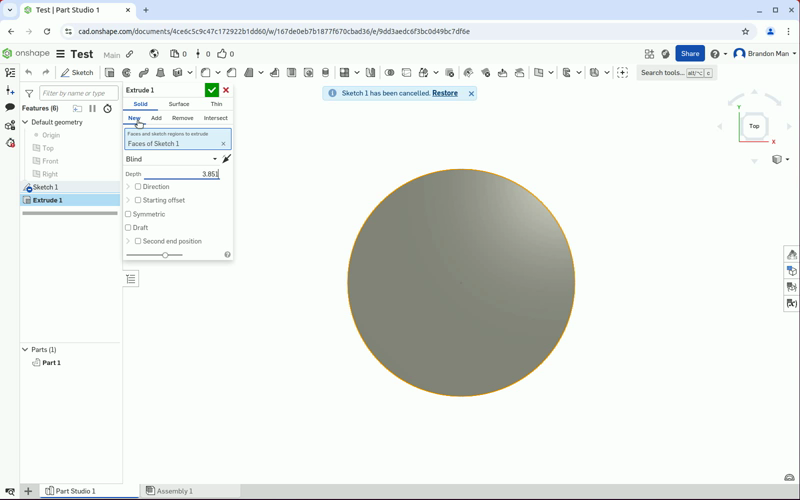
key(enter)
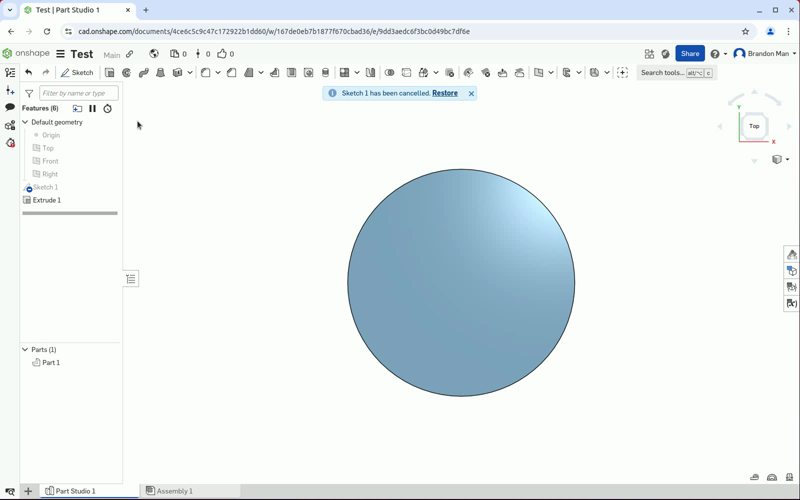
key(shift+h)
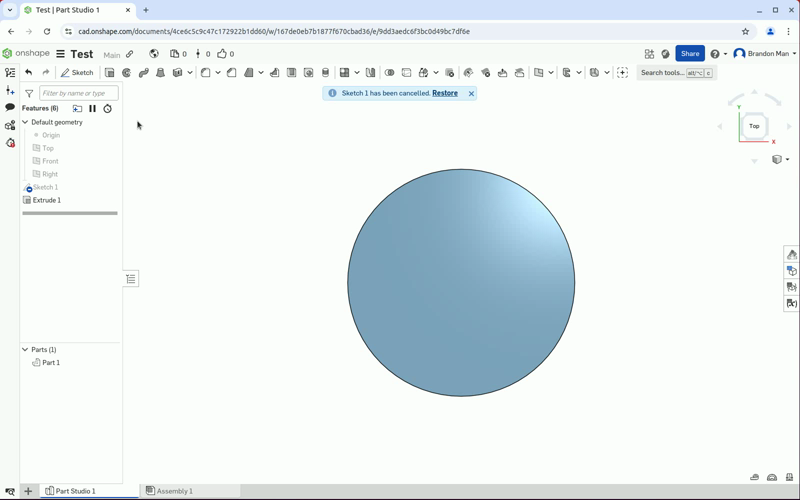
key(shift+h)
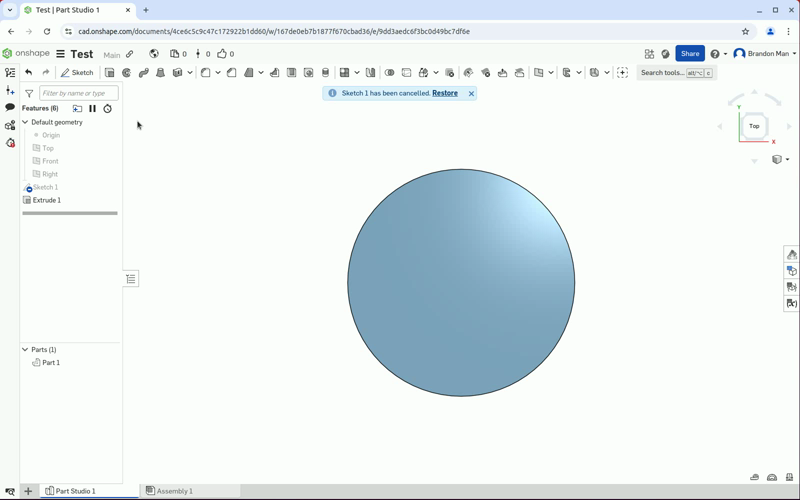
mouse_move(73, 189)
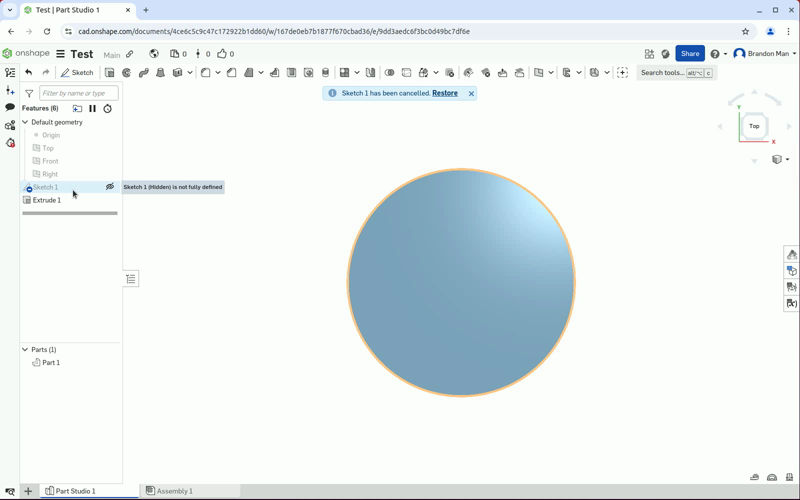
click(73, 189)
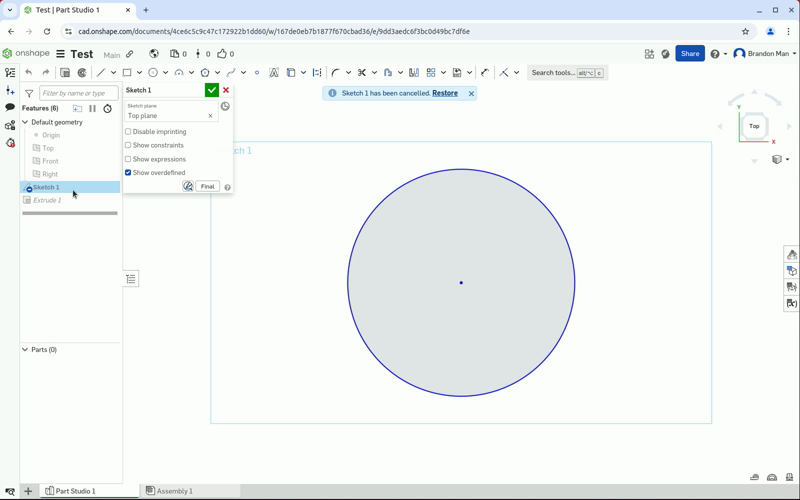
mouse_move(229, 92)
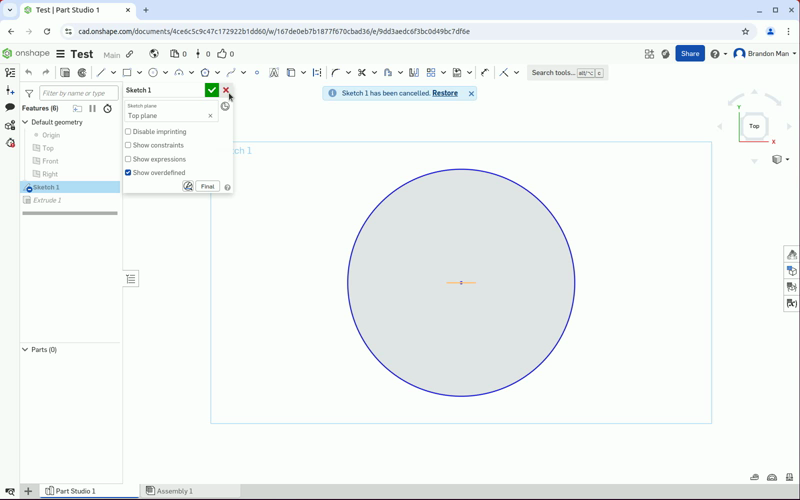
click(229, 92)
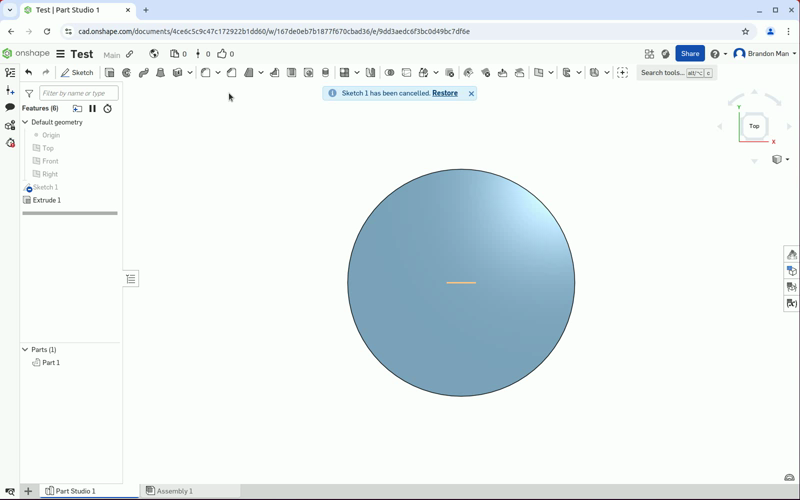
mouse_move(541, 75)
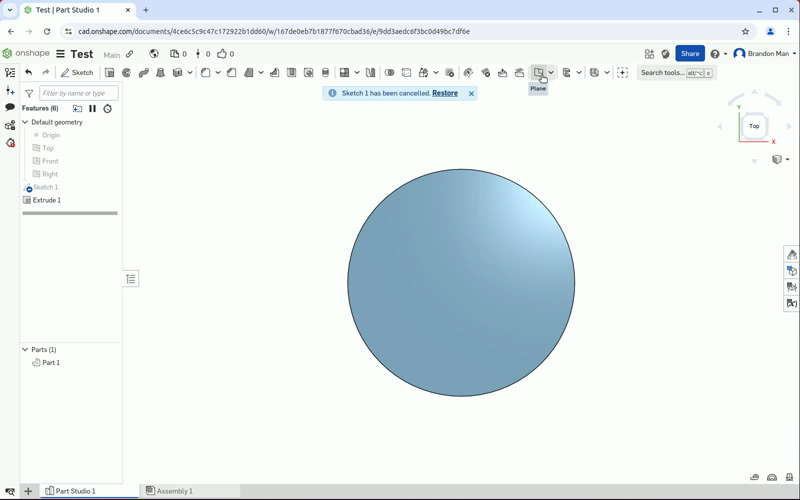
click(541, 75)
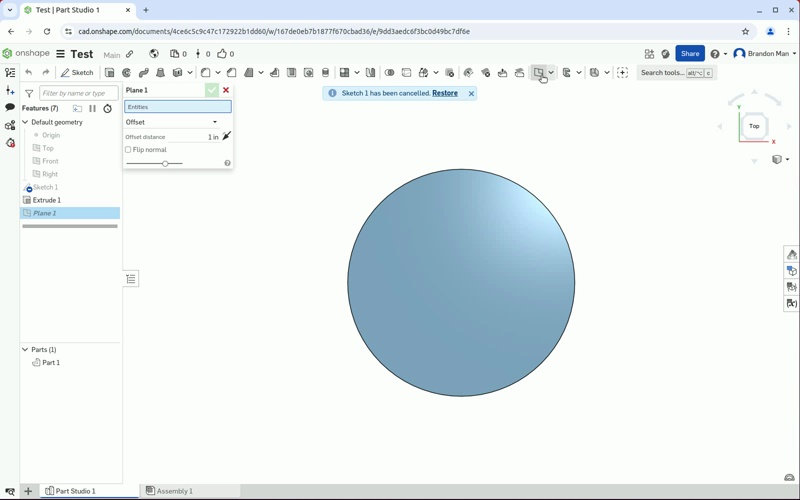
mouse_move(73, 150)
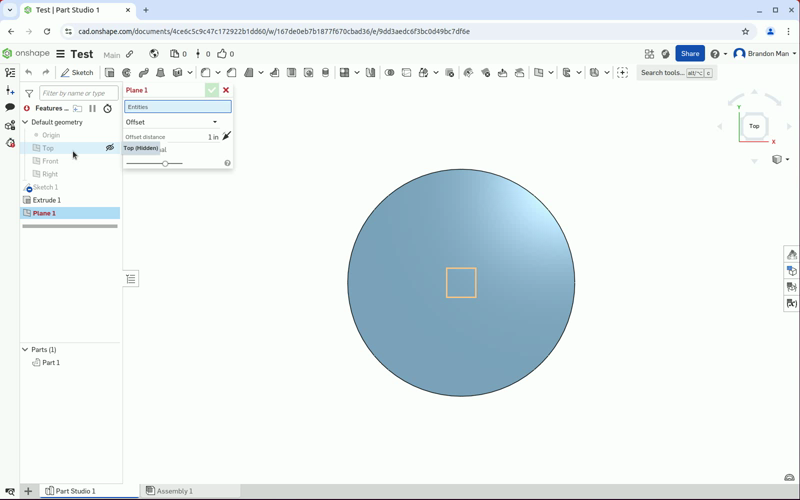
click(73, 150)
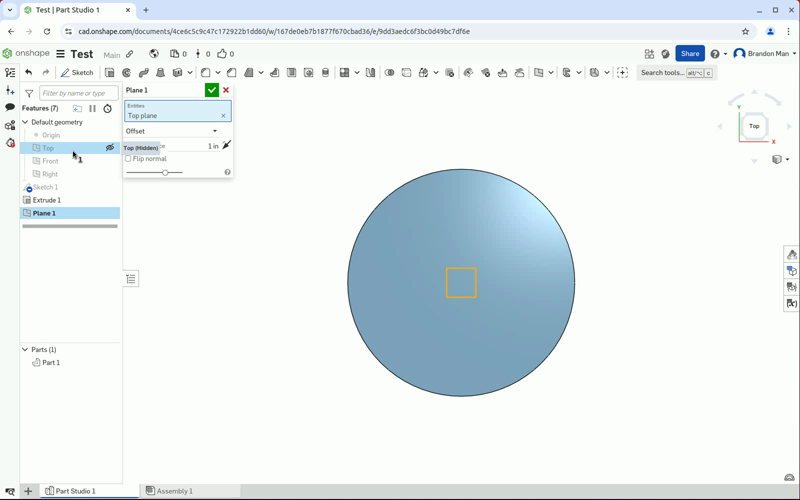
key(tab, 2)
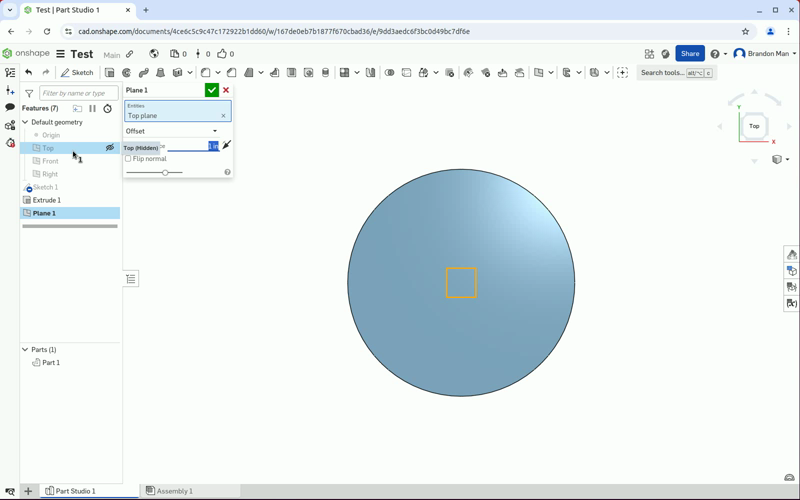
text(3.851)
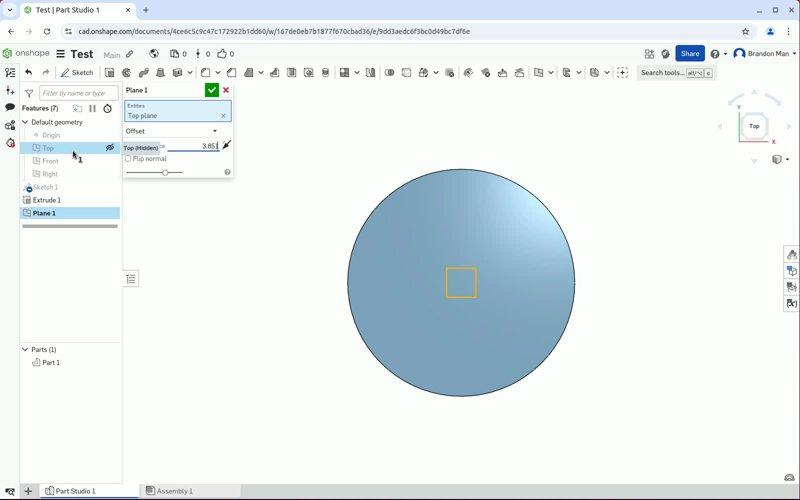
key(enter, 2)
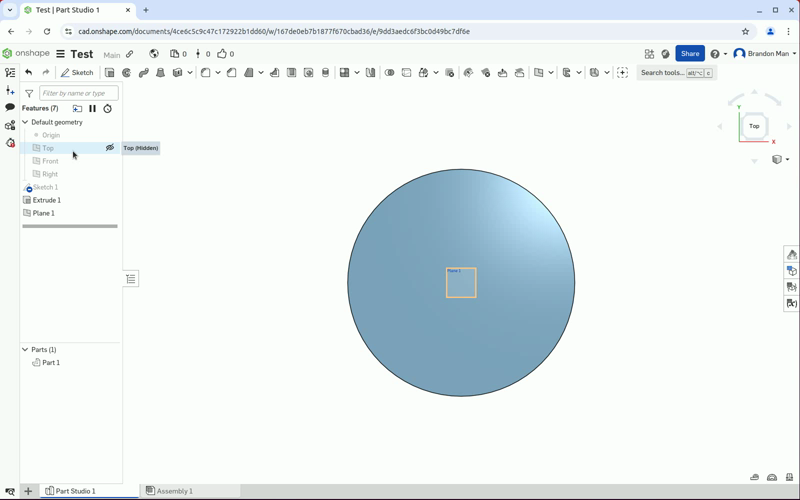
key(shift+s)
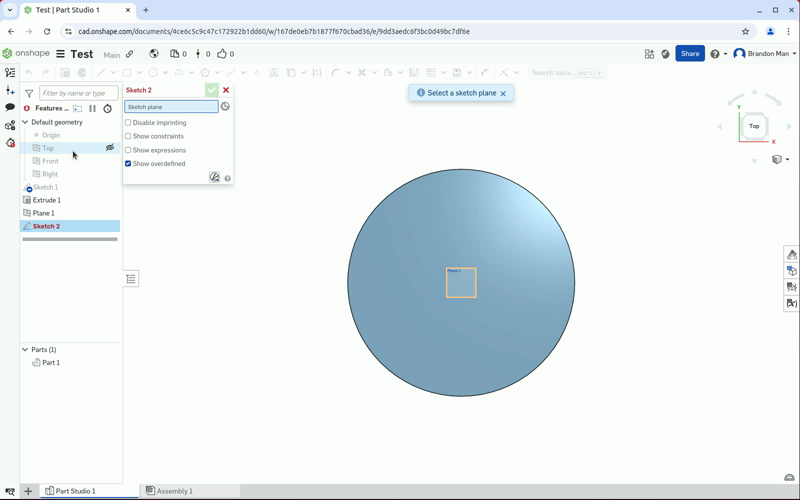
mouse_move(73, 215)
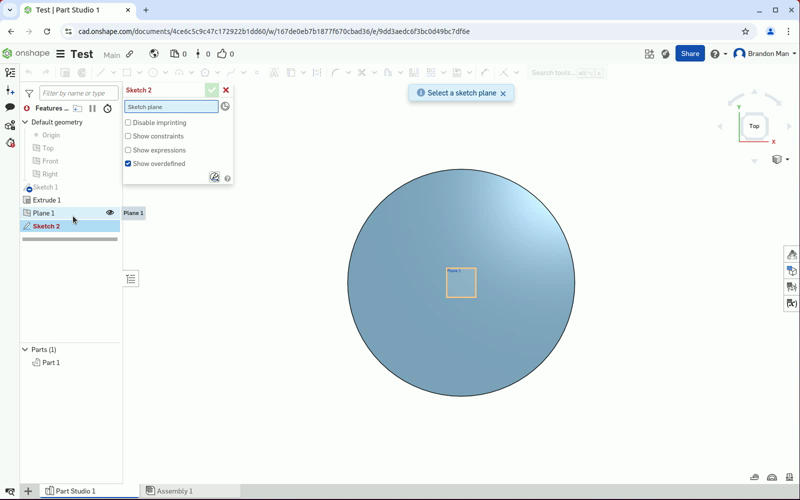
click(73, 215)
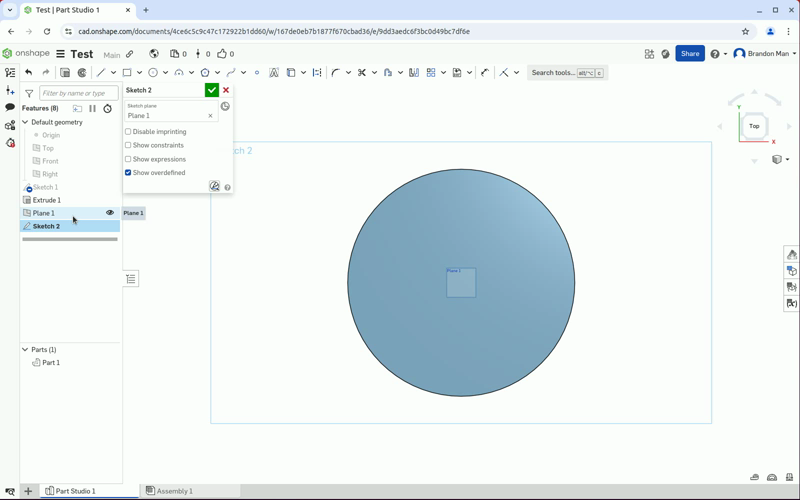
mouse_move(73, 352)
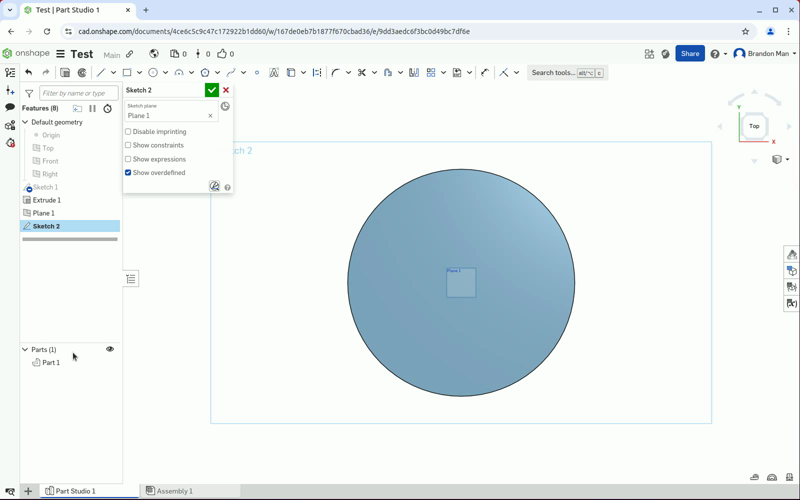
key(y)
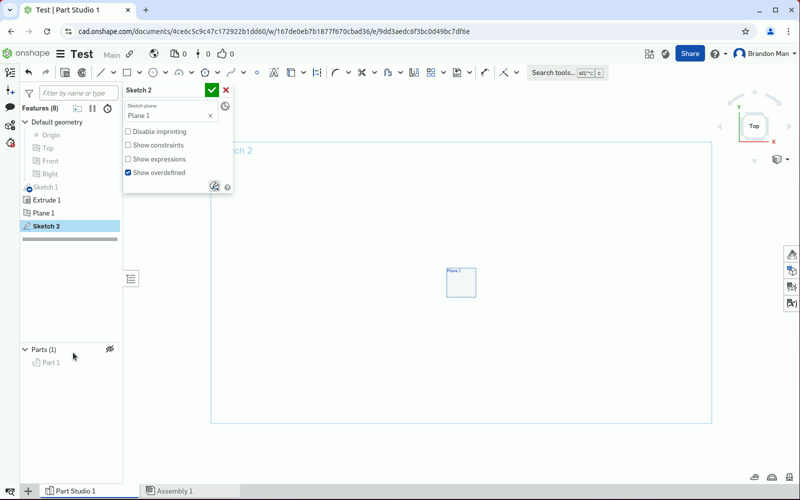
key(l)
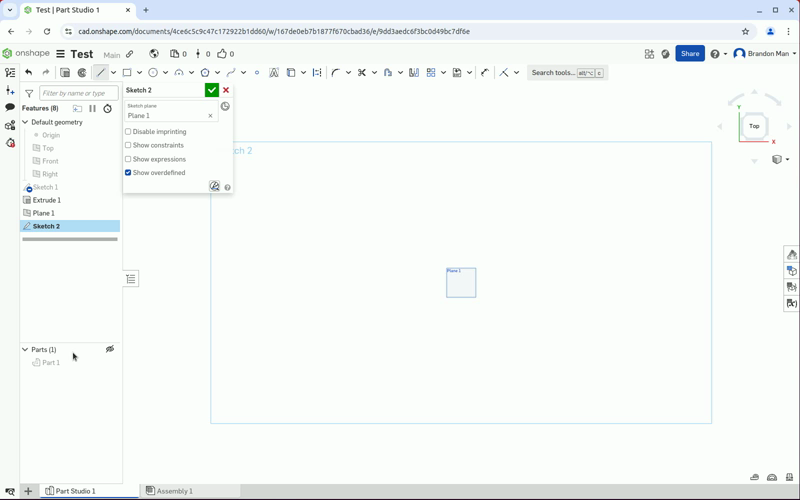
key_down(shift)
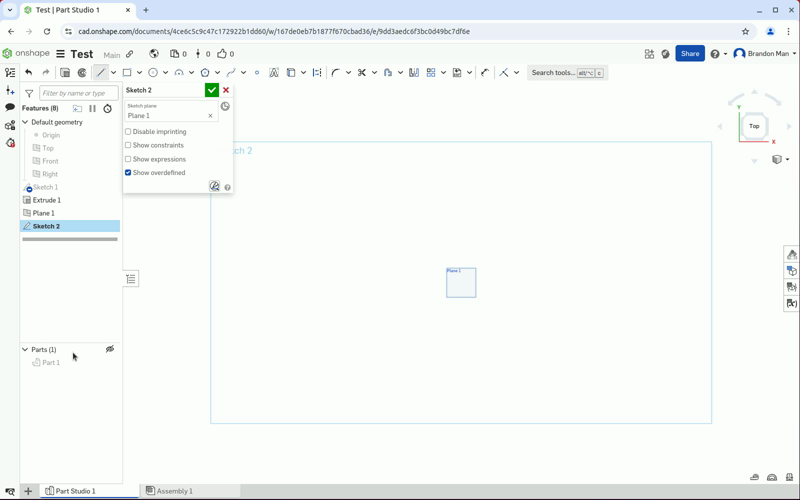
mouse_move(451, 354)
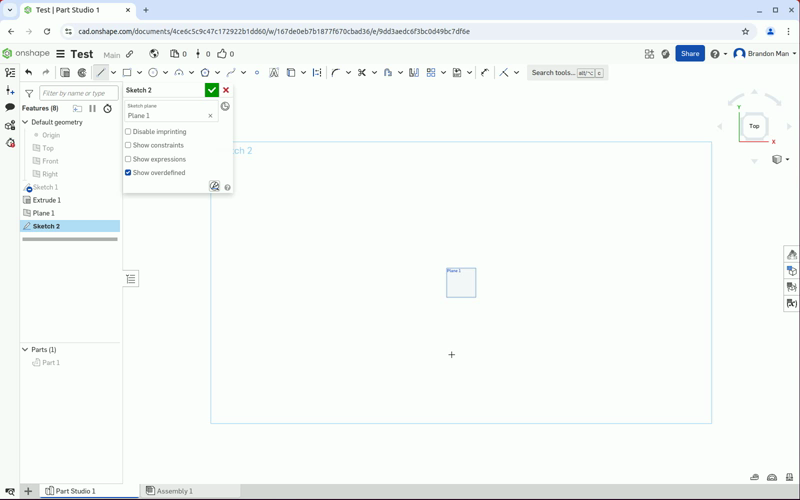
click(451, 354)
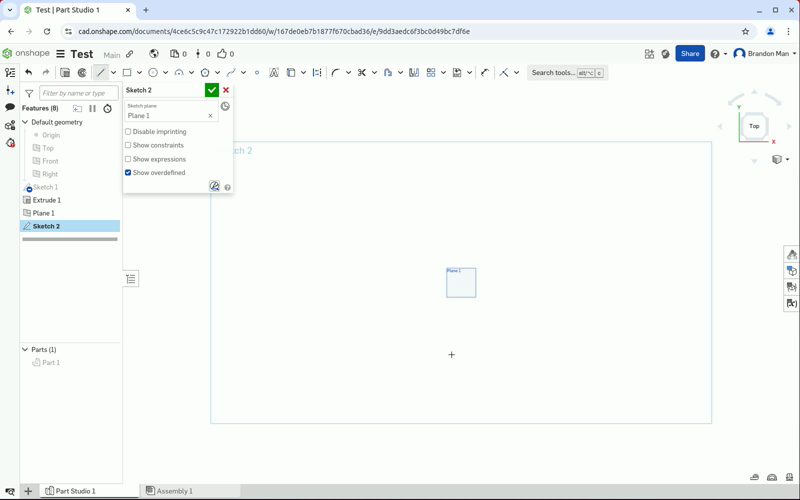
key_up(shift)
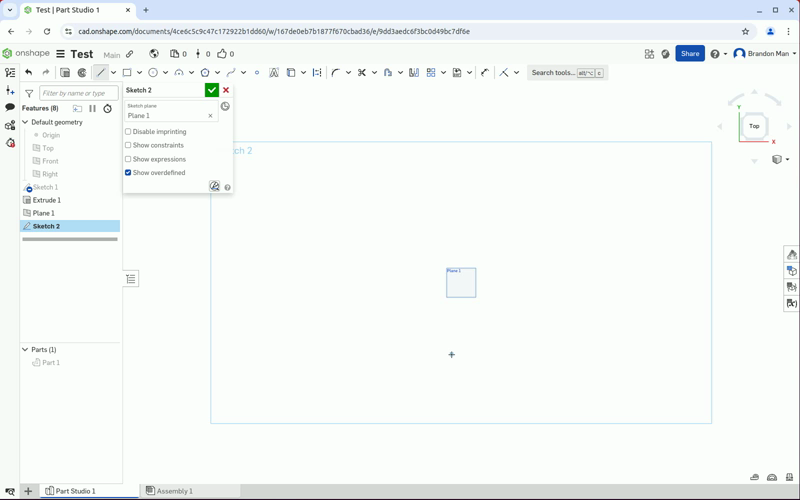
key_down(shift)
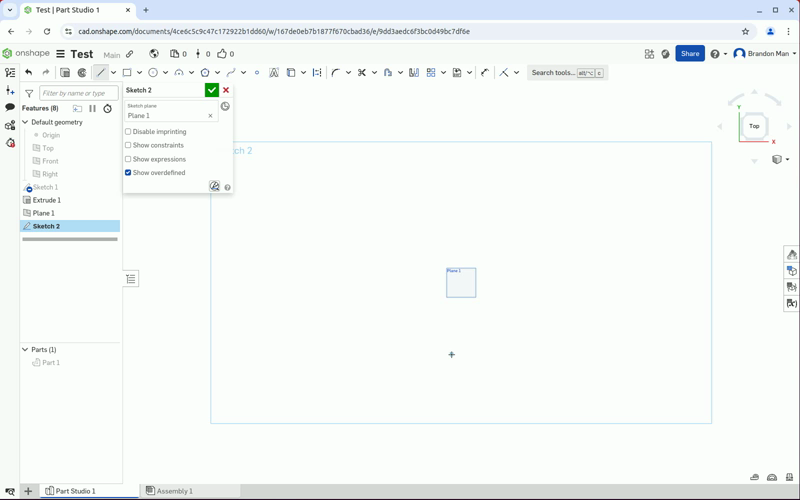
mouse_move(451, 282)
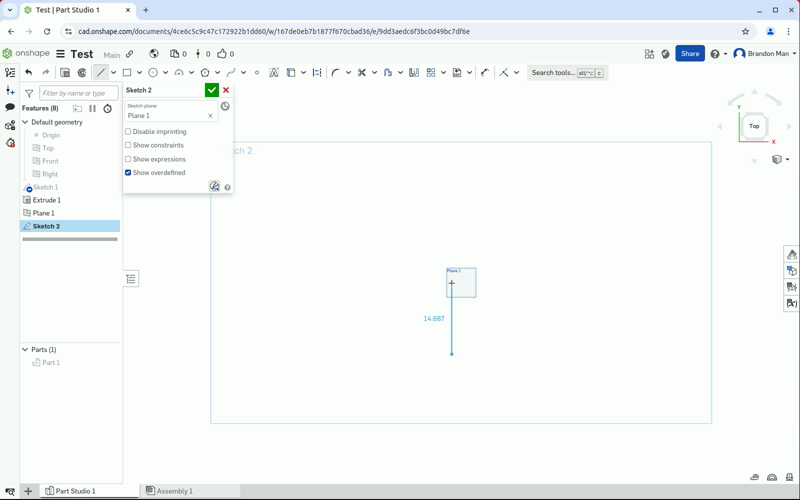
click(451, 282)
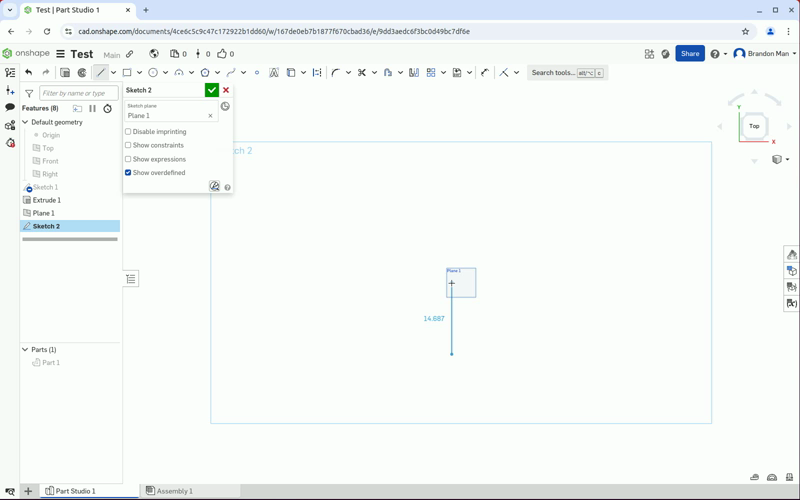
key_up(shift)
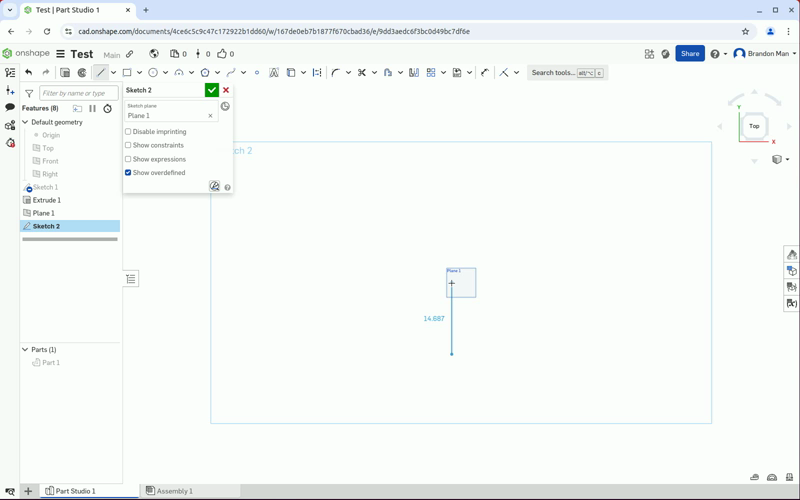
key_down(shift)
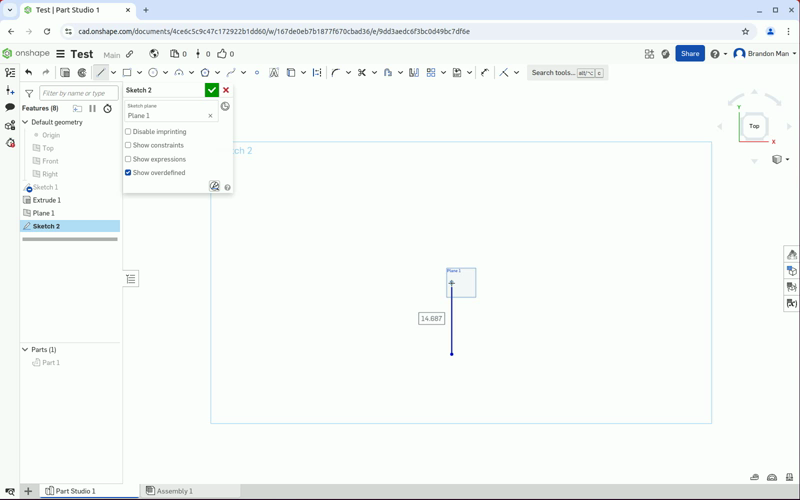
mouse_move(451, 213)
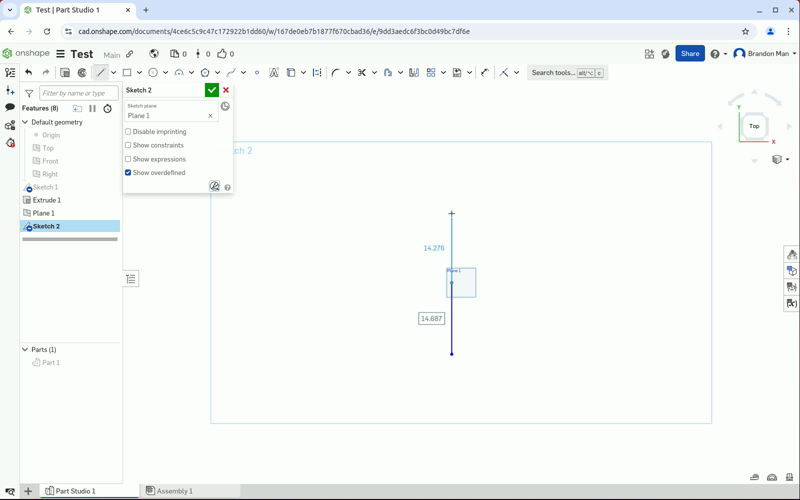
click(451, 213)
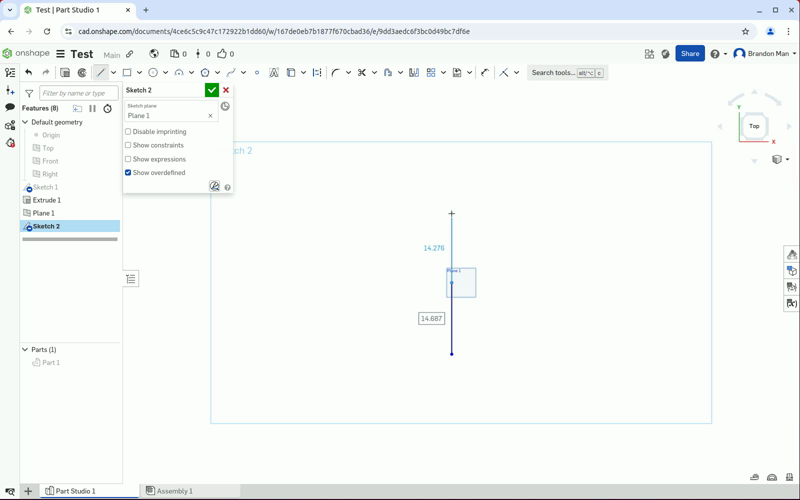
key_up(shift)
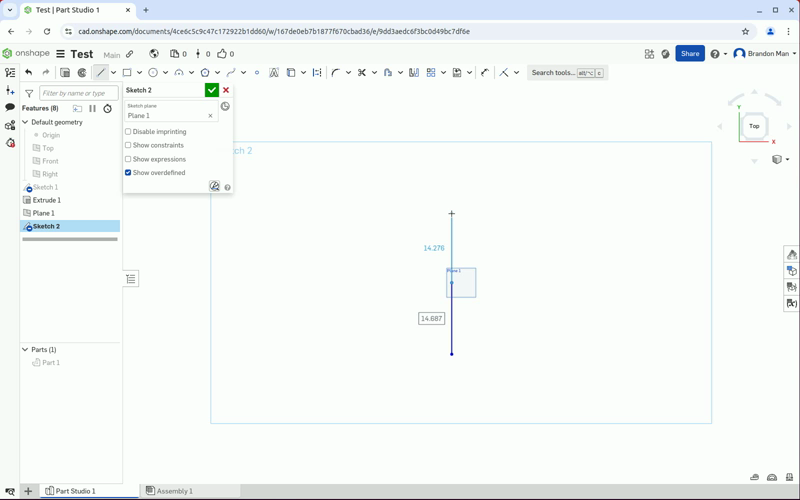
key(esc)
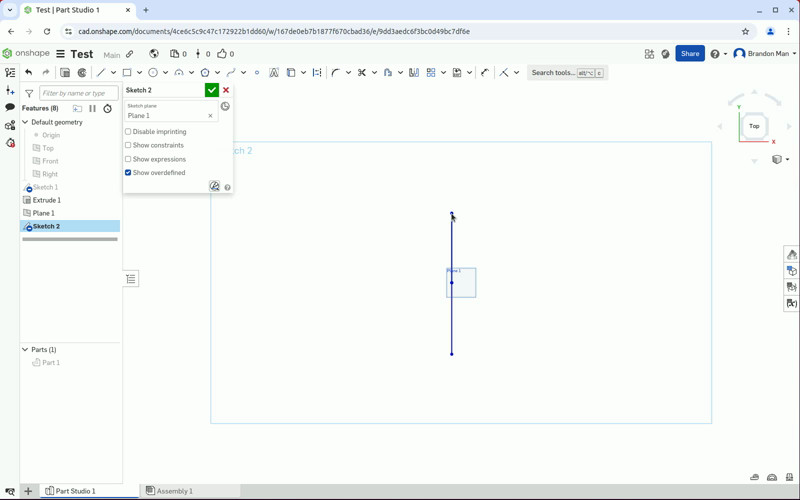
key(a)
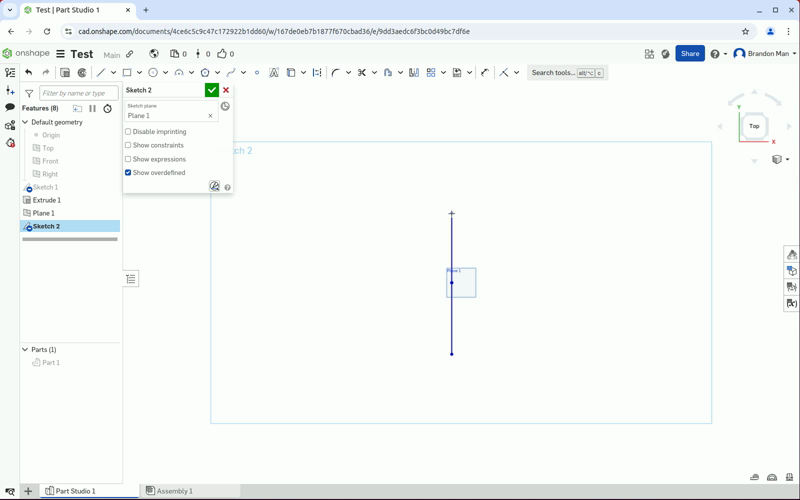
mouse_move(451, 213)
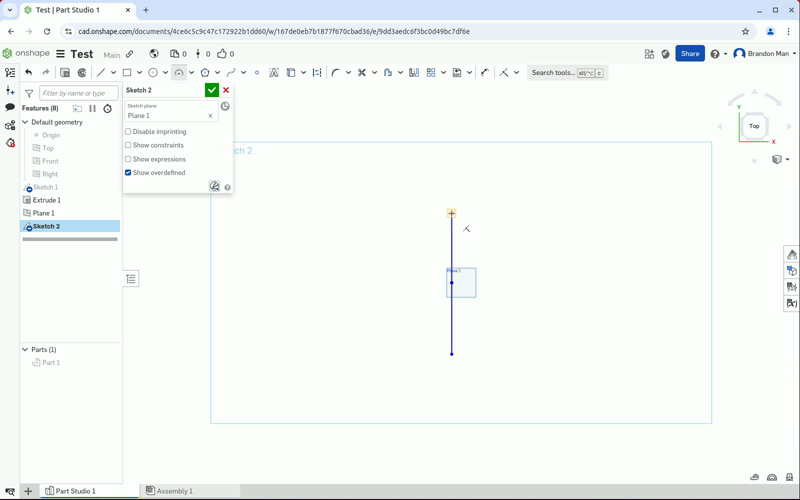
click(451, 213)
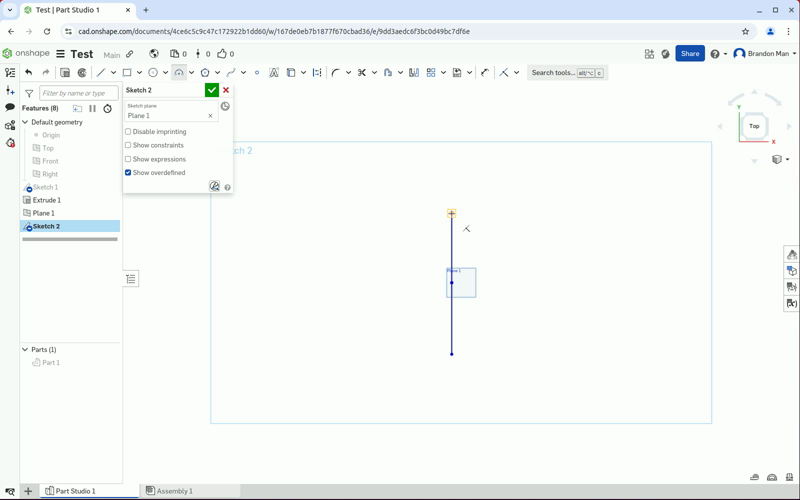
mouse_move(451, 354)
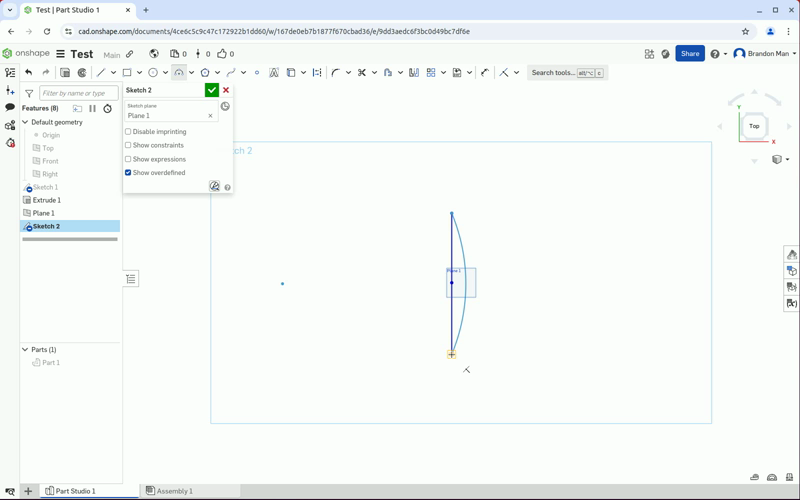
click(451, 354)
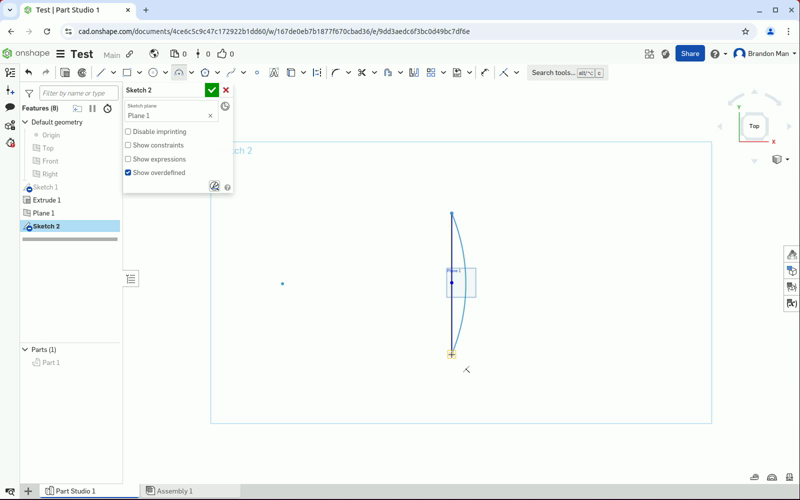
key_down(shift)
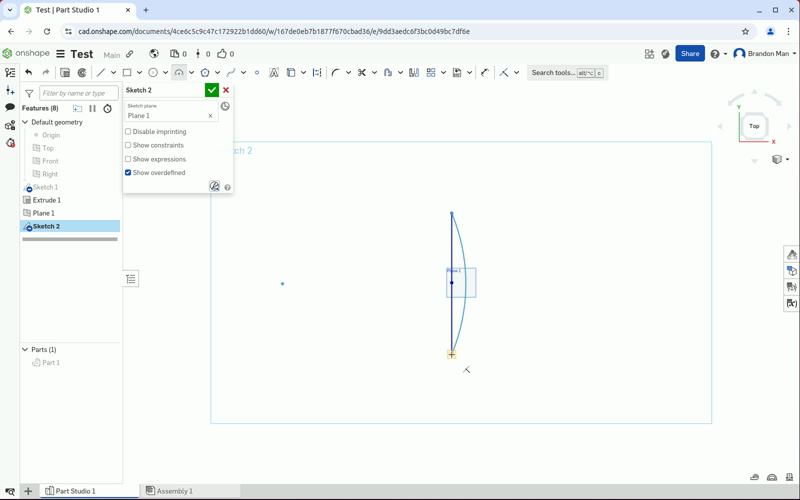
mouse_move(380, 283)
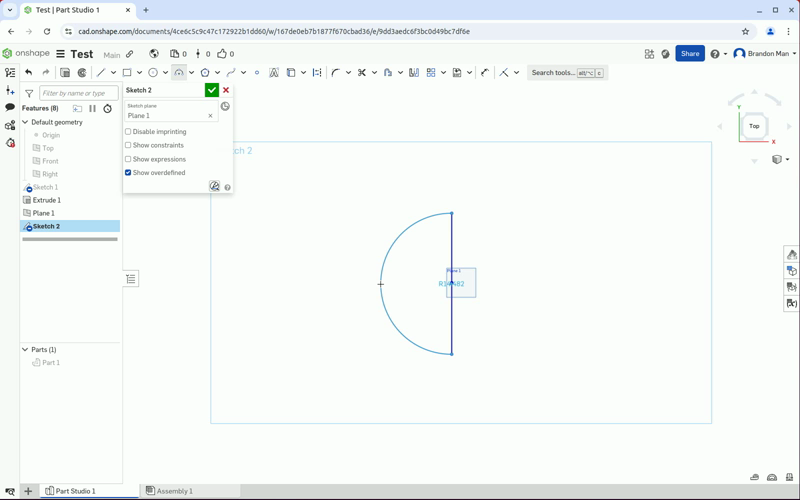
click(380, 283)
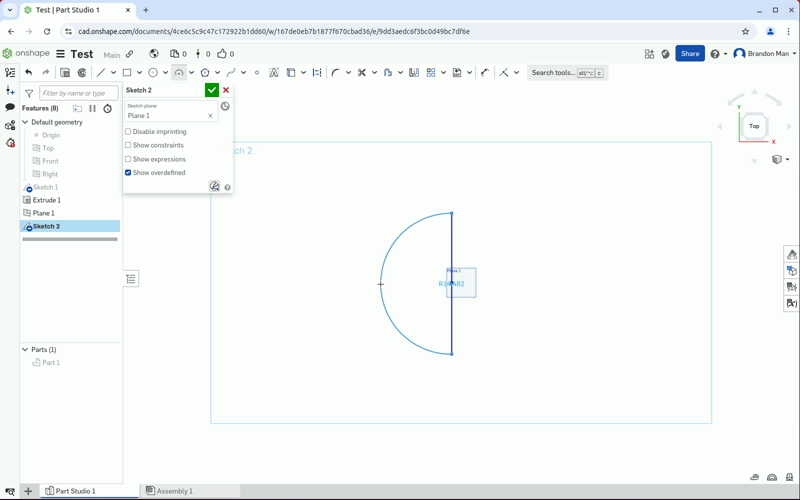
key_up(shift)
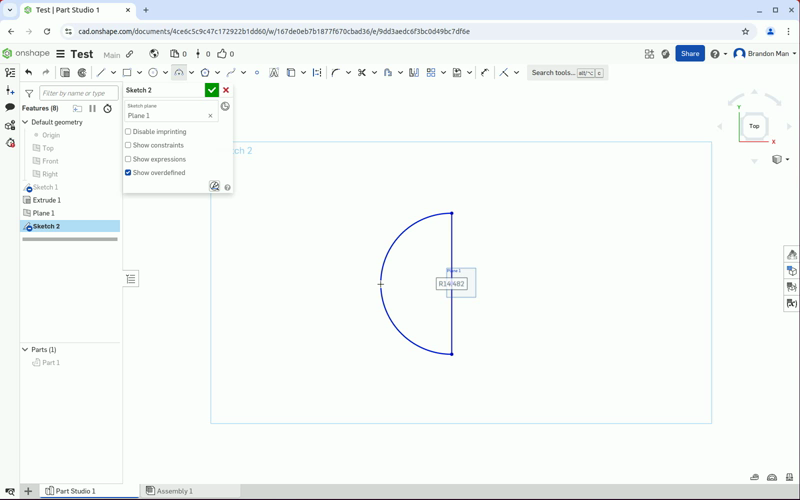
key(esc)
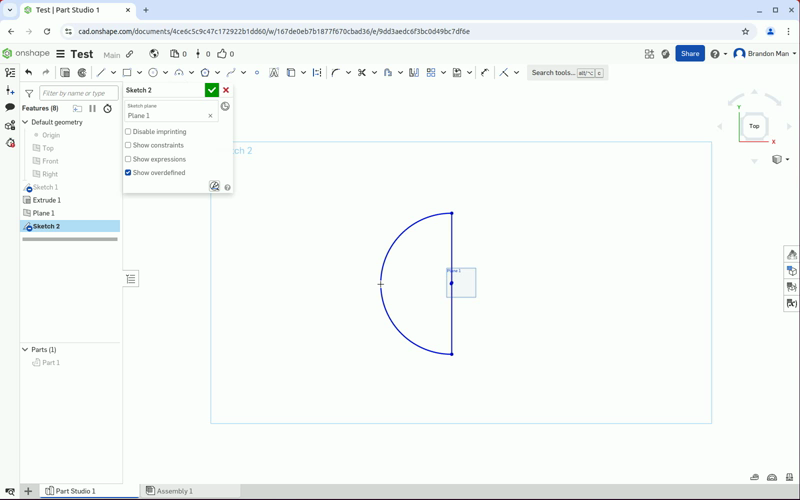
mouse_move(393, 256)
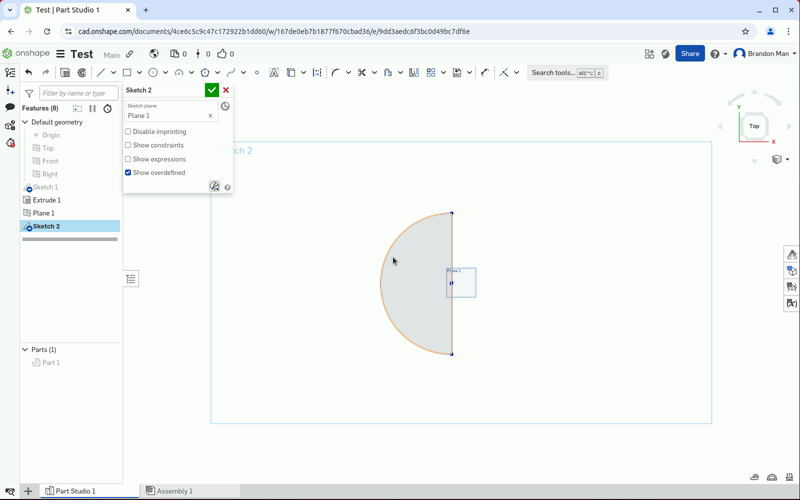
scroll(6)
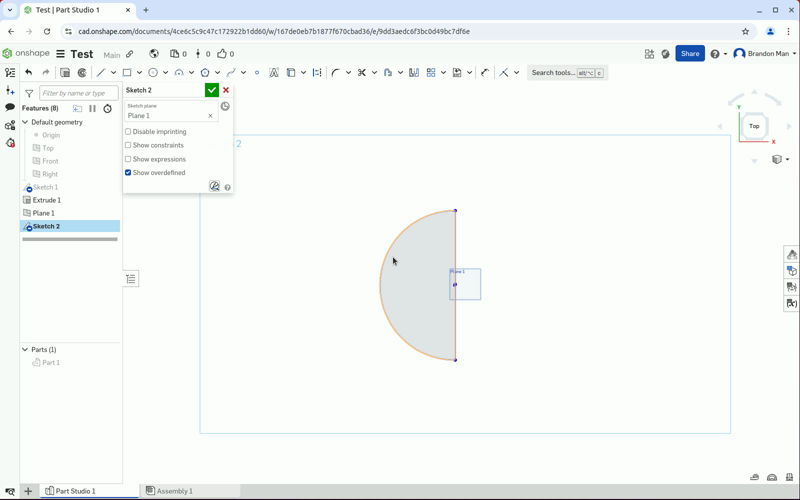
scroll(6)
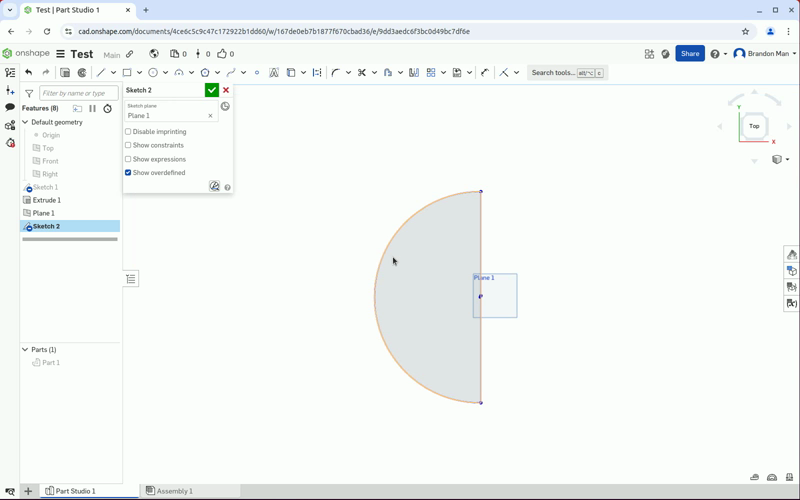
scroll(6)
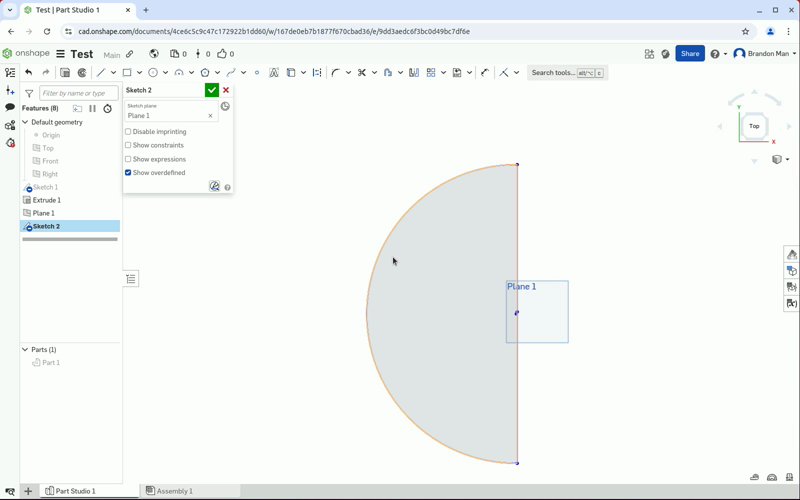
scroll(6)
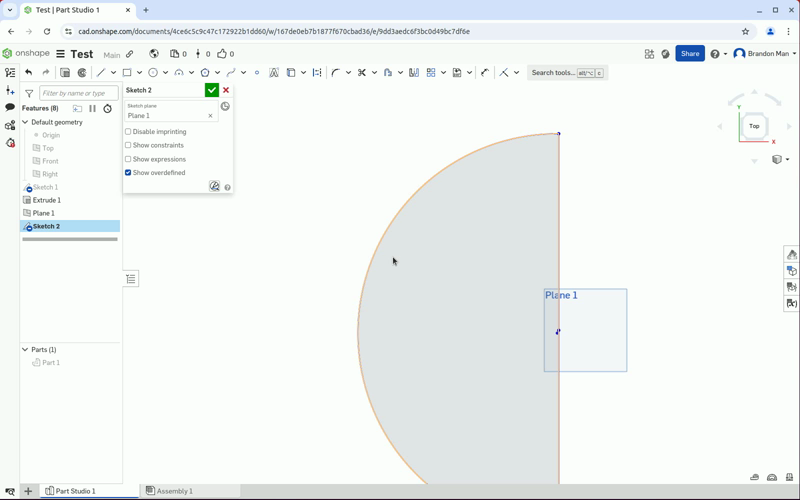
scroll(6)
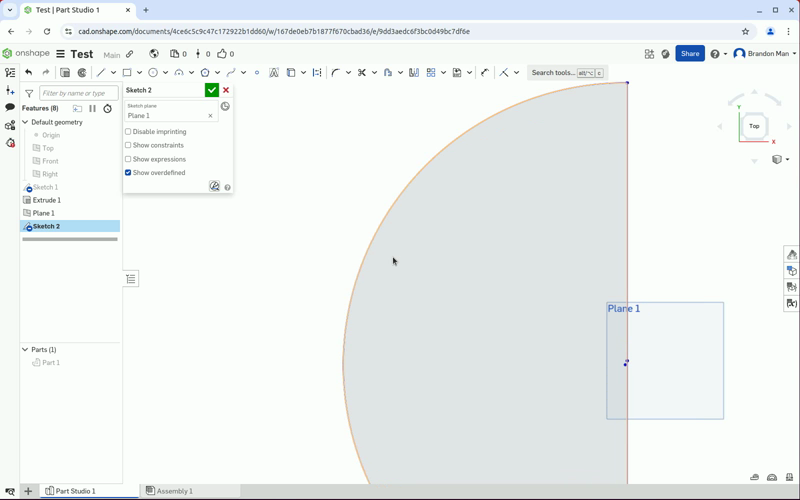
scroll(6)
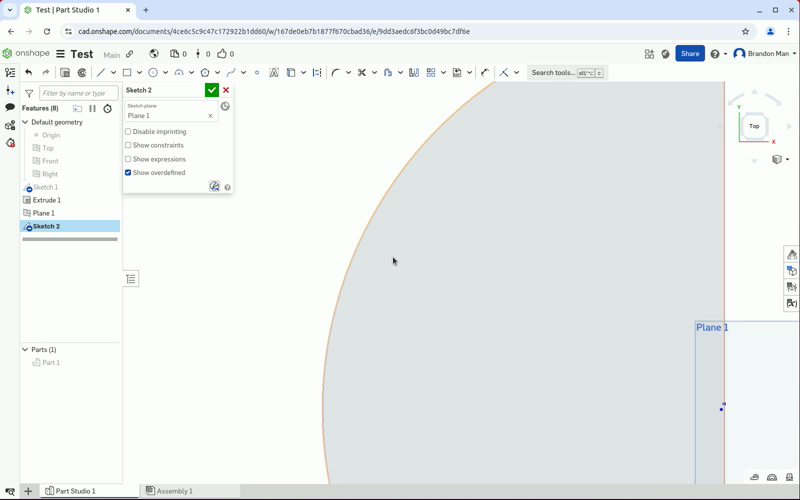
scroll(6)
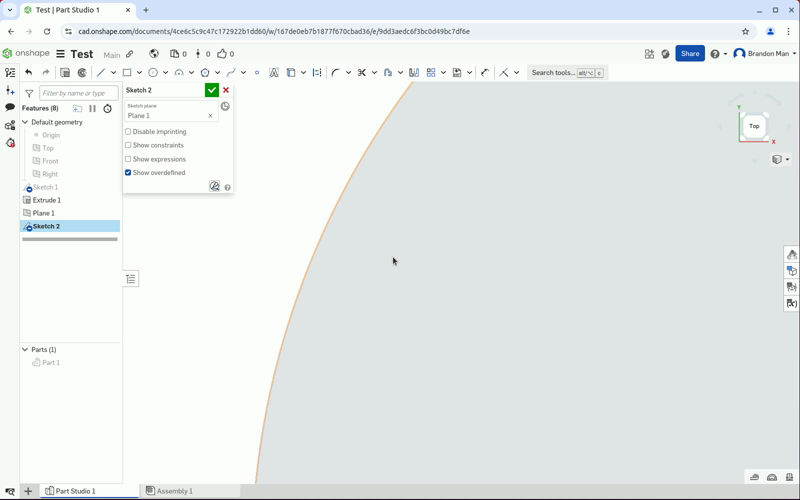
click(393, 256)
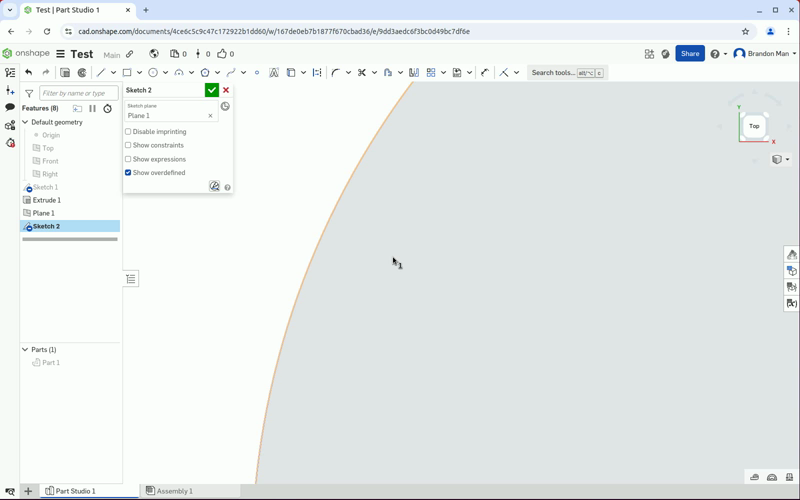
scroll(-6)
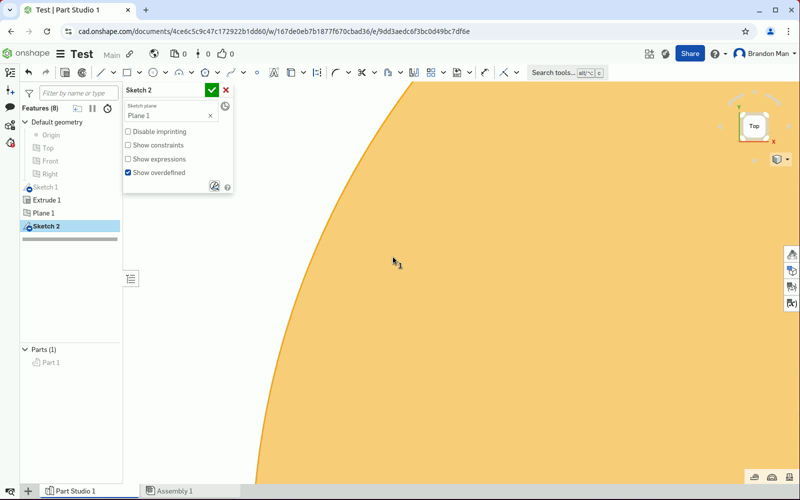
scroll(-6)
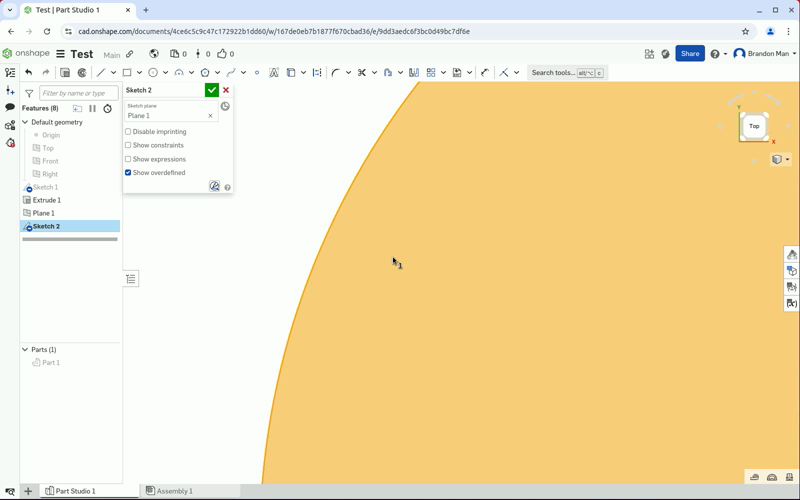
scroll(-6)
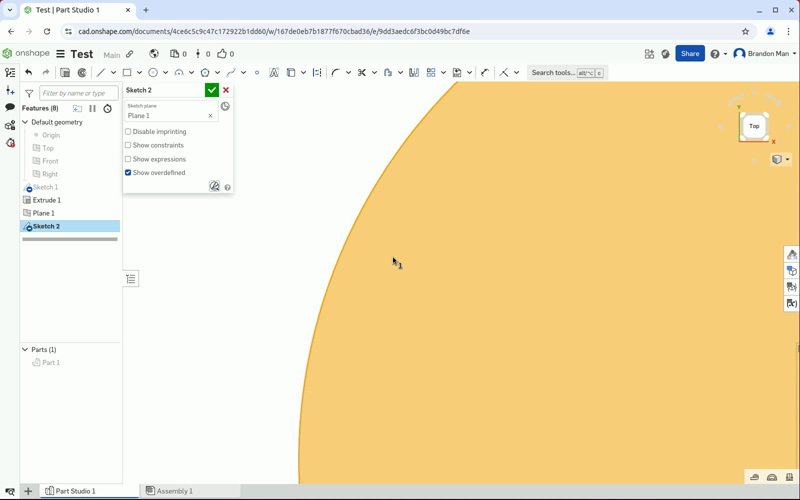
scroll(-6)
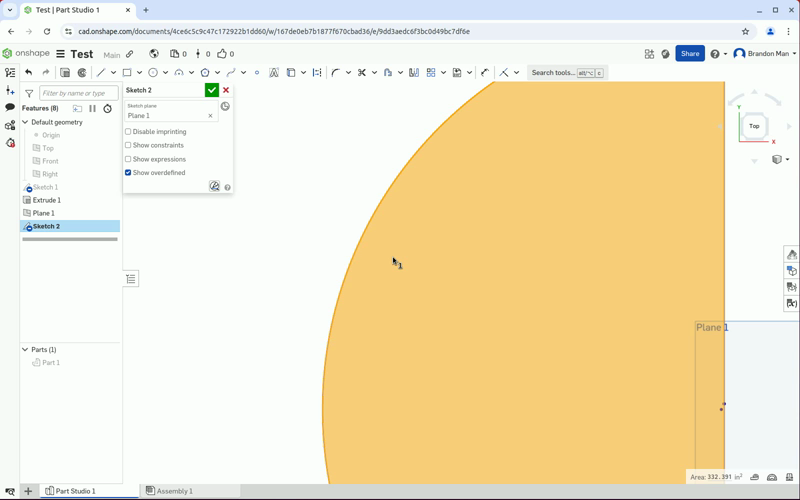
scroll(-6)
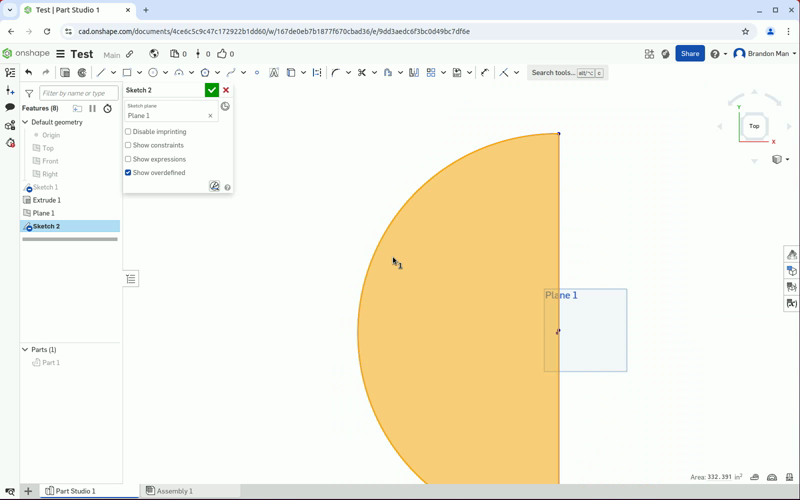
scroll(-6)
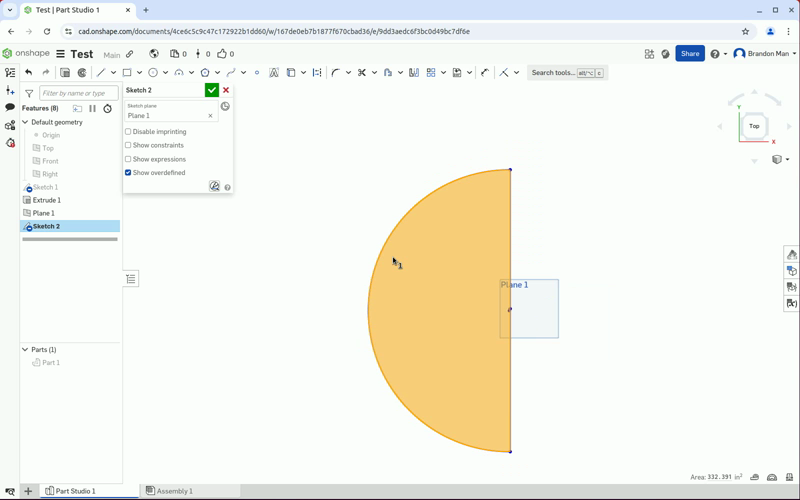
scroll(-6)
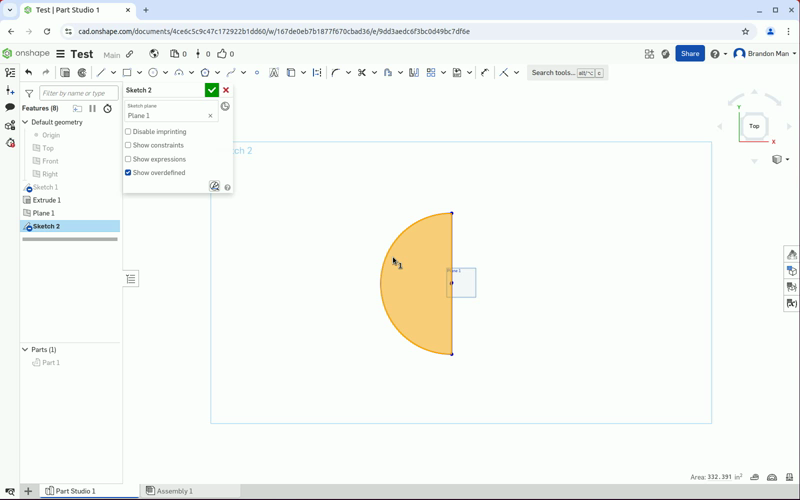
mouse_move(73, 352)
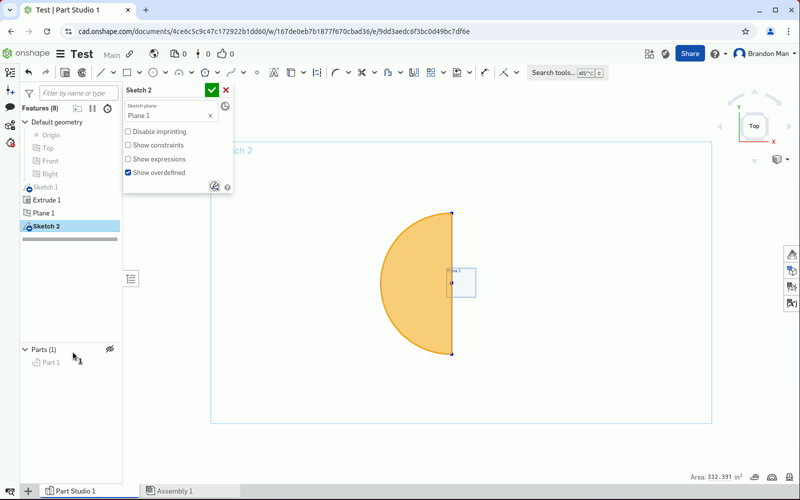
key(shift+y)
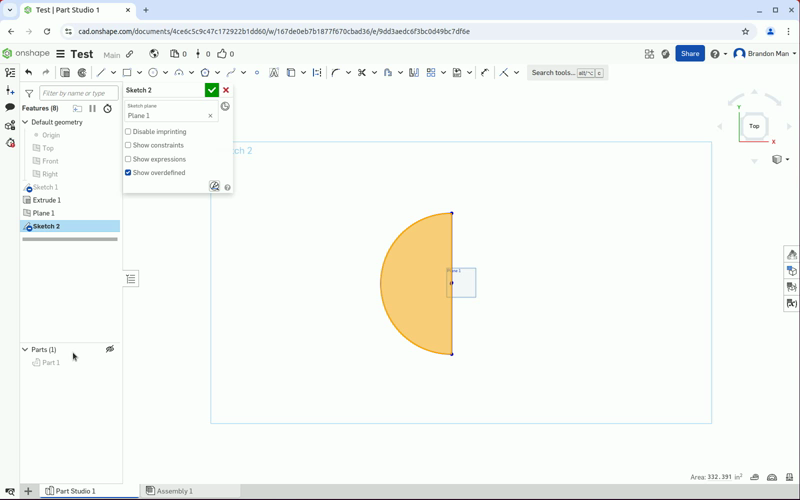
key(shift+e)
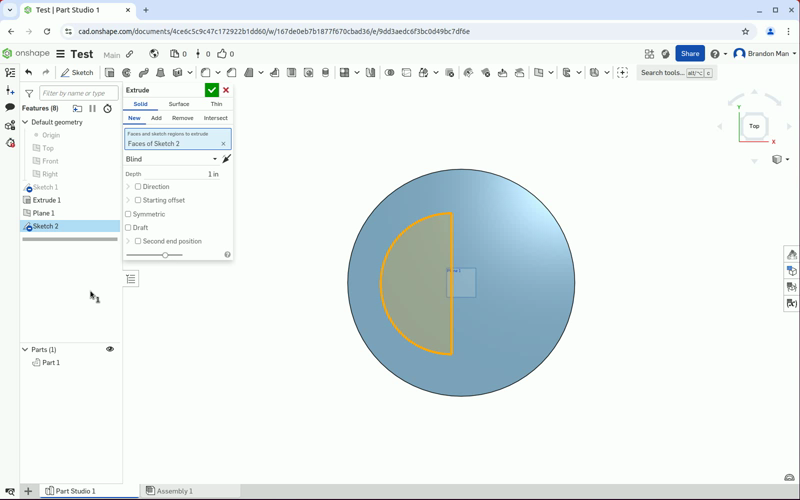
mouse_move(143, 106)
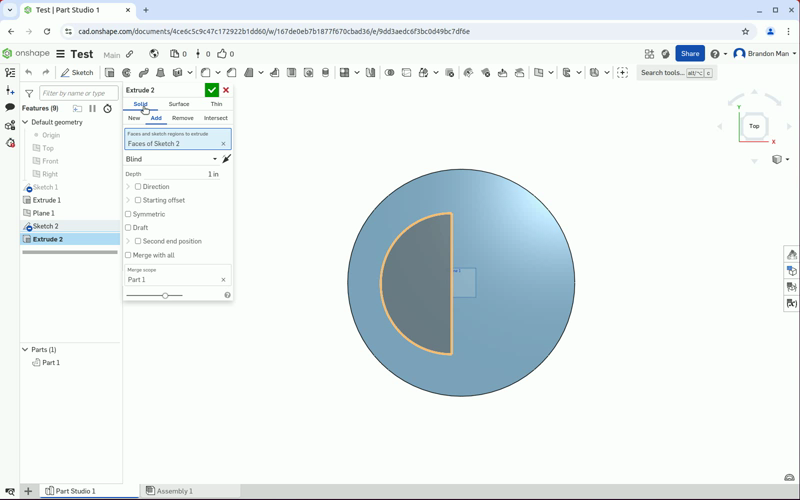
click(143, 106)
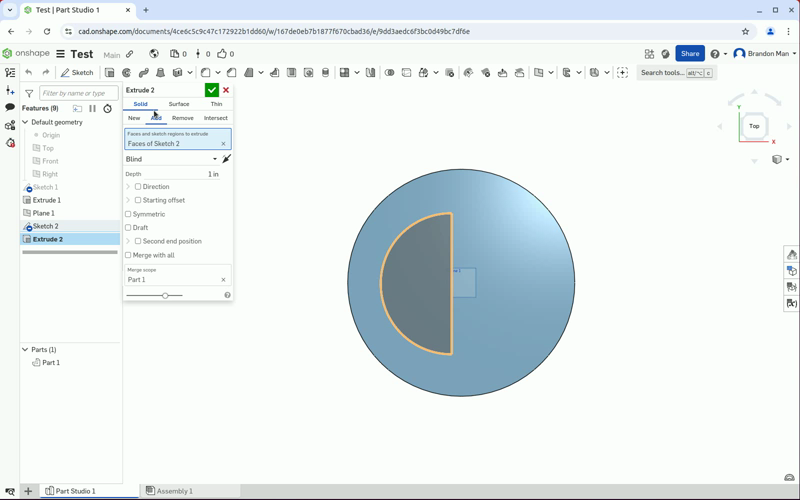
mouse_move(186, 120)
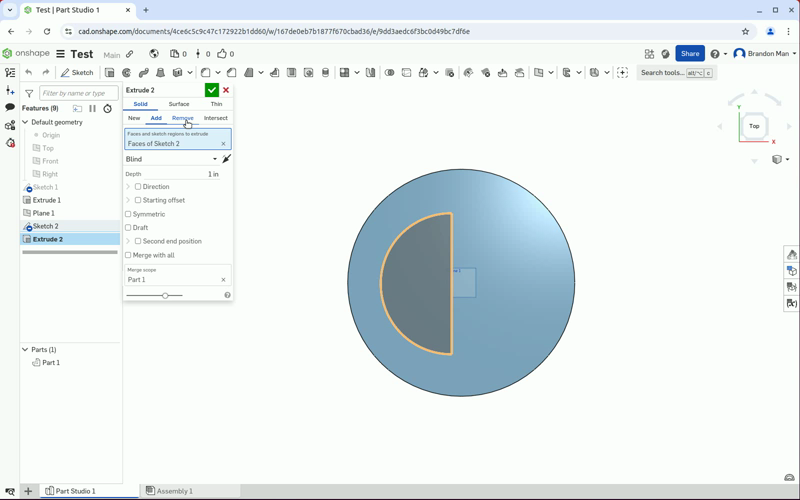
click(186, 120)
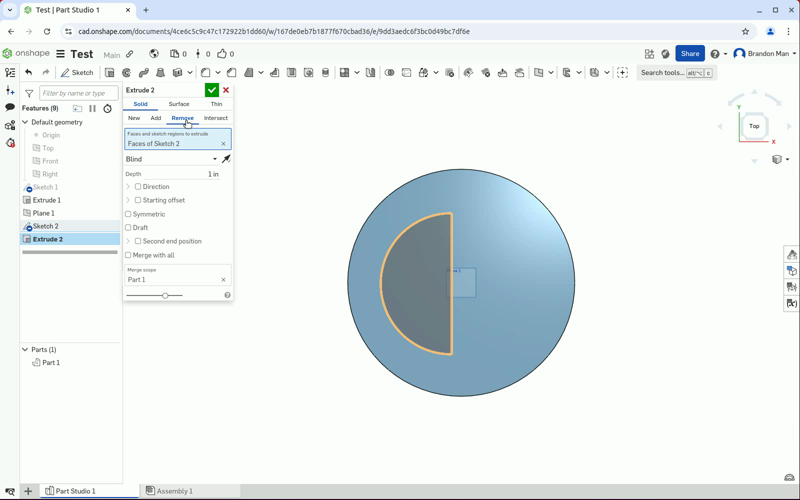
key(tab, 4)
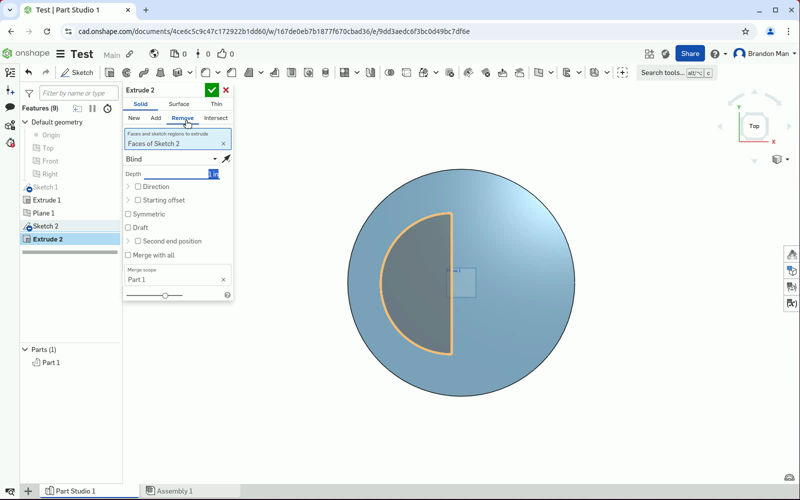
text(2.407)
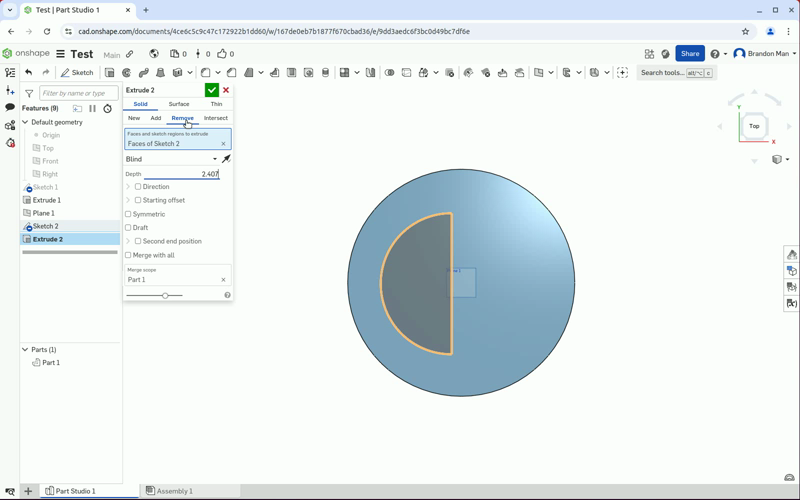
key(tab, 6)
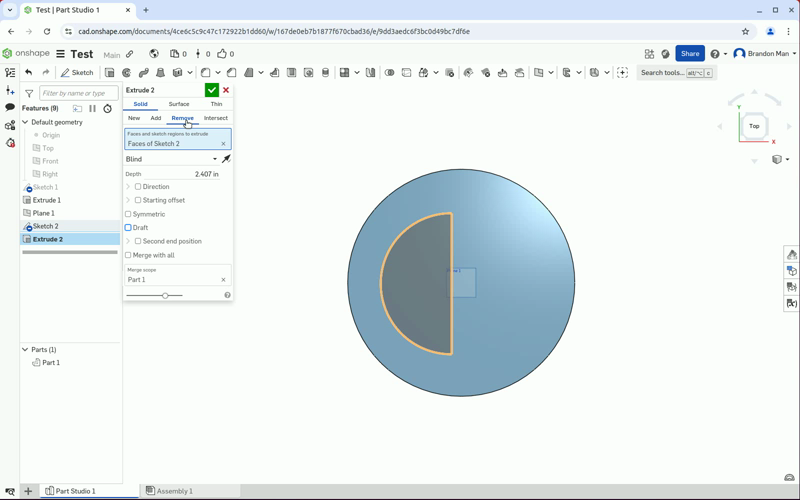
key(space)
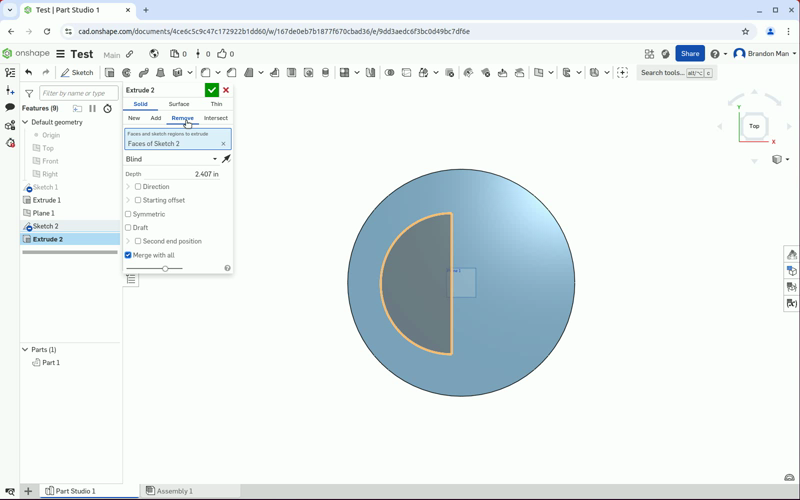
key(enter)
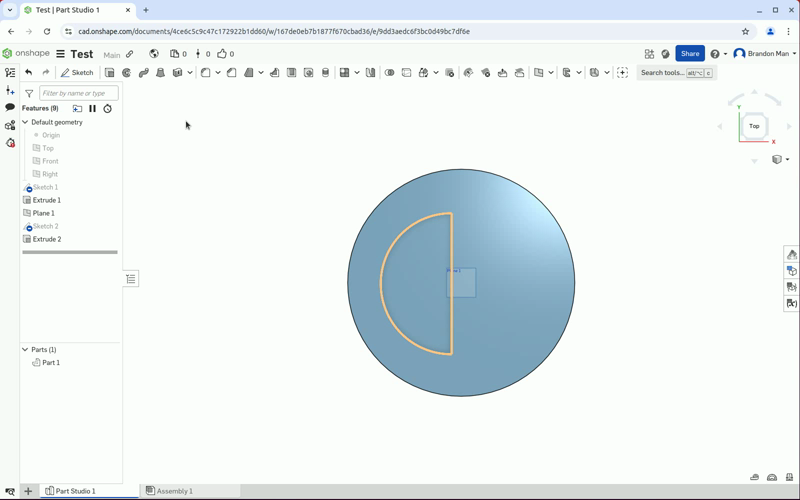
key(shift+h)
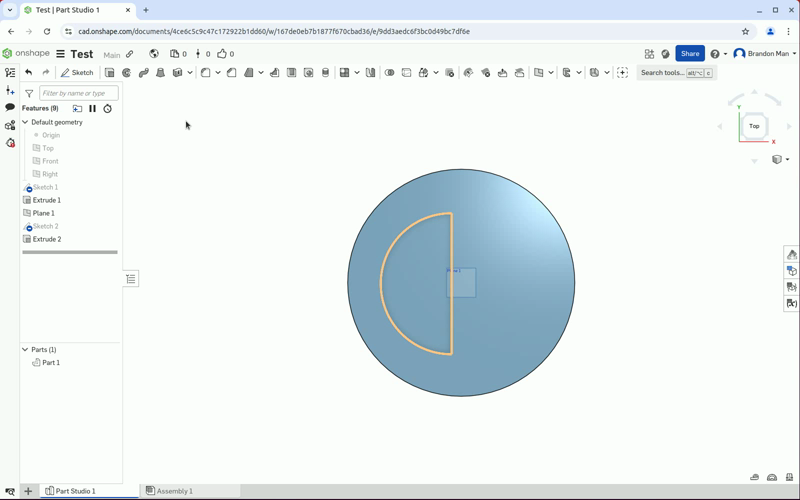
key(shift+h)
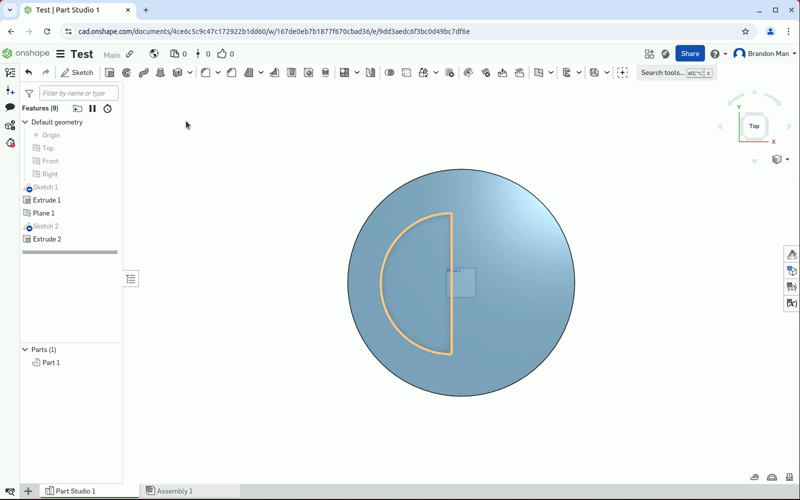
key(shift+7)
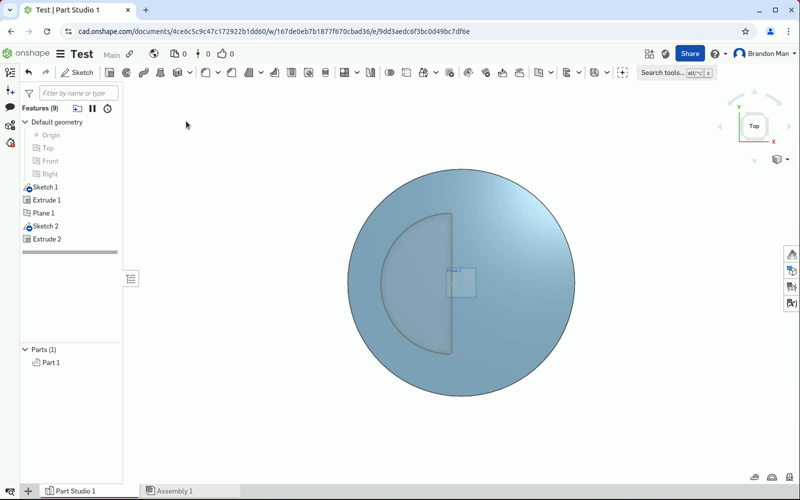
key(up, 3)
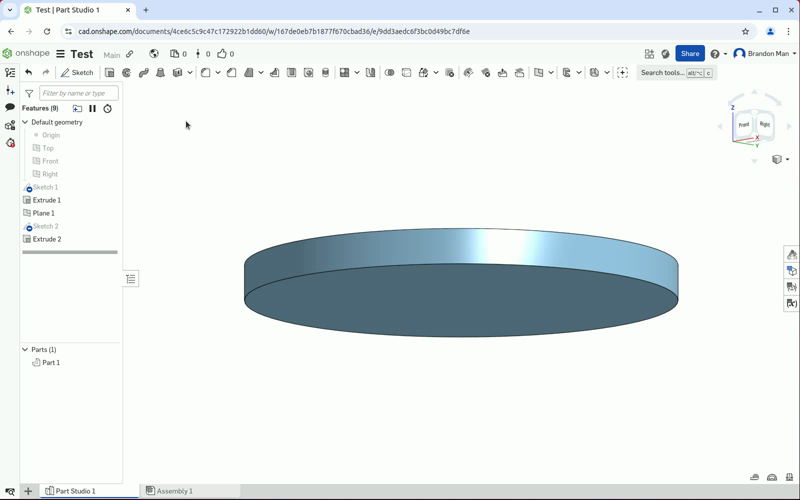
key(left, 3)
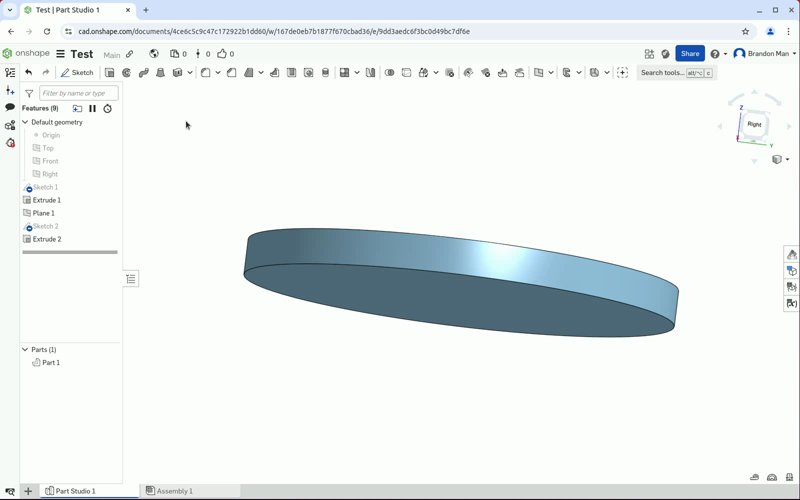
key(right, 3)
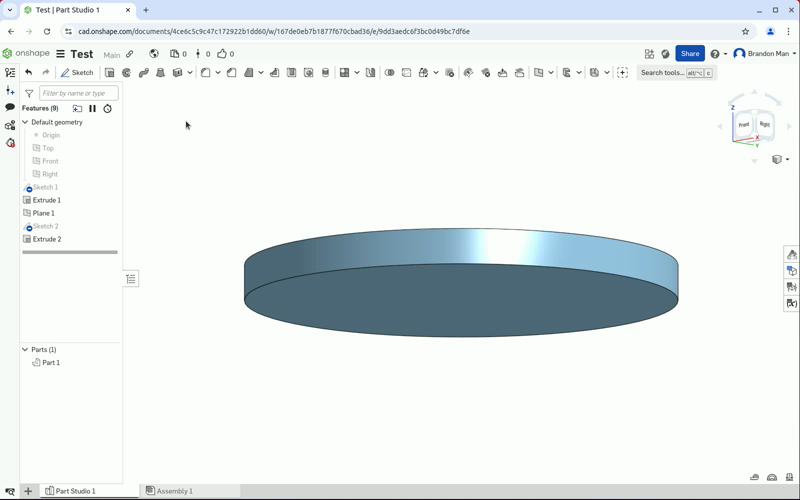
key(down, 3)
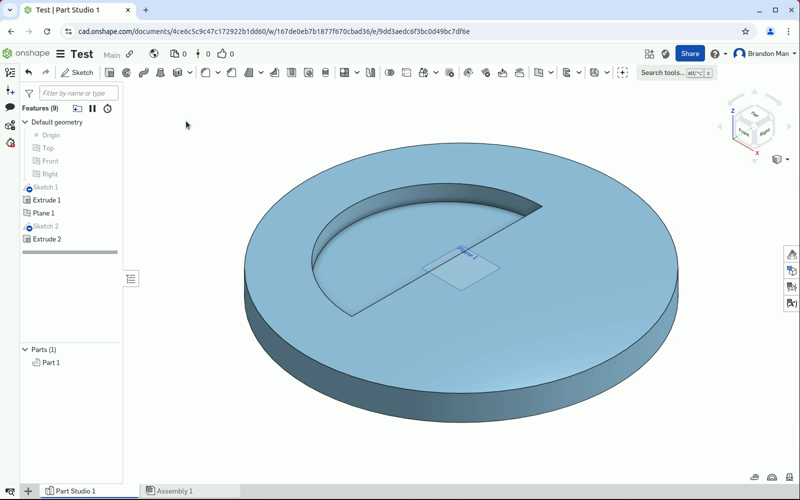
mouse_move(73, 189)
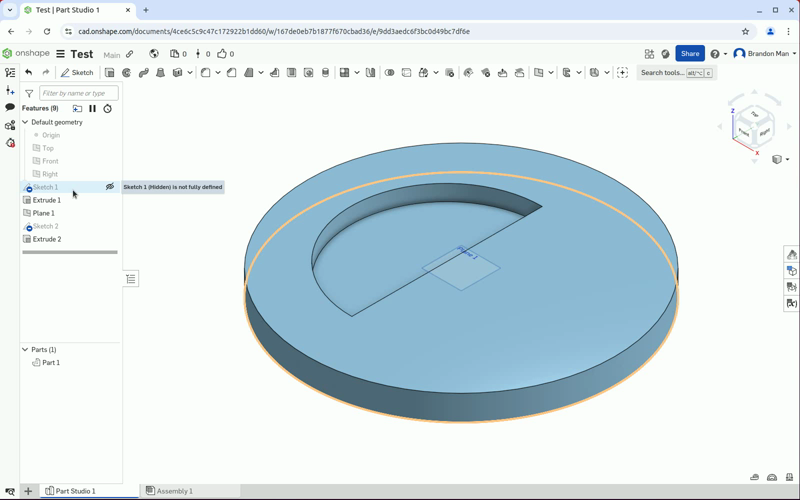
click(73, 189)